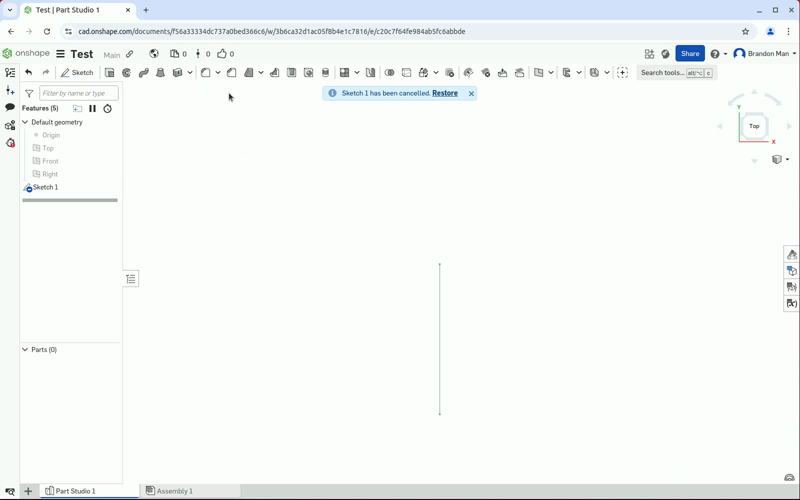
key(shift+h)
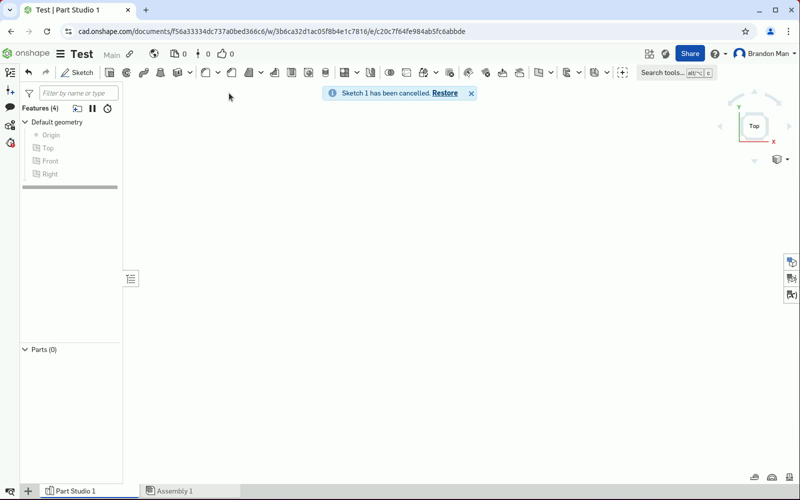
mouse_move(73, 352)
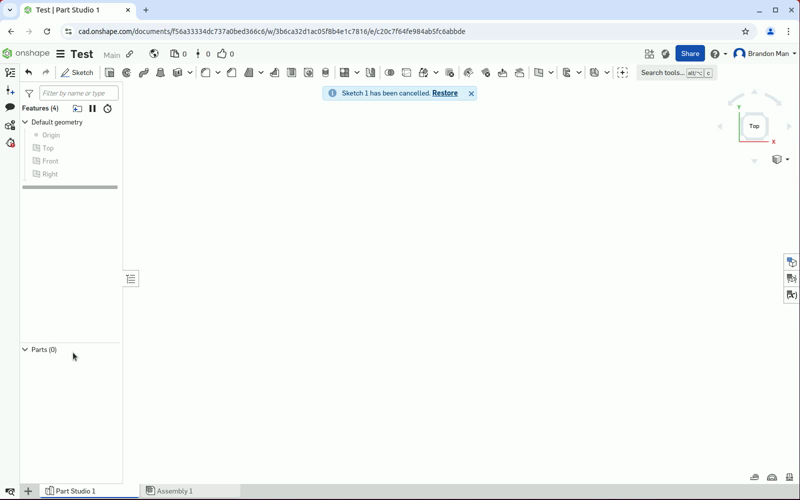
key(y)
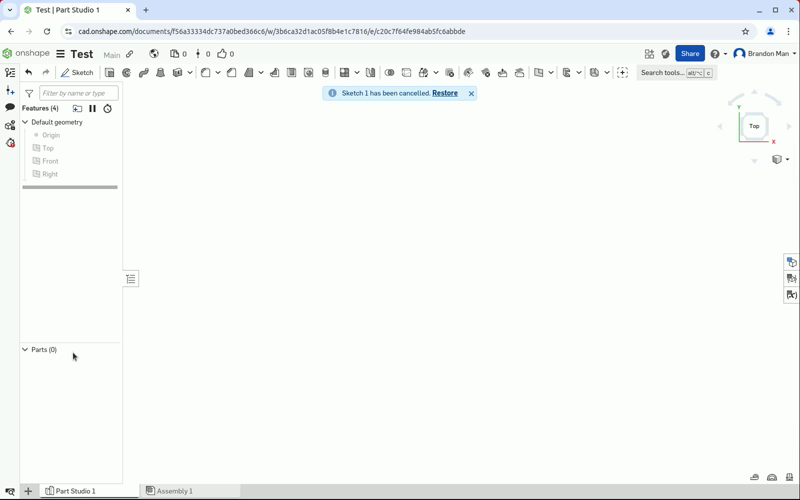
key(shift+p)
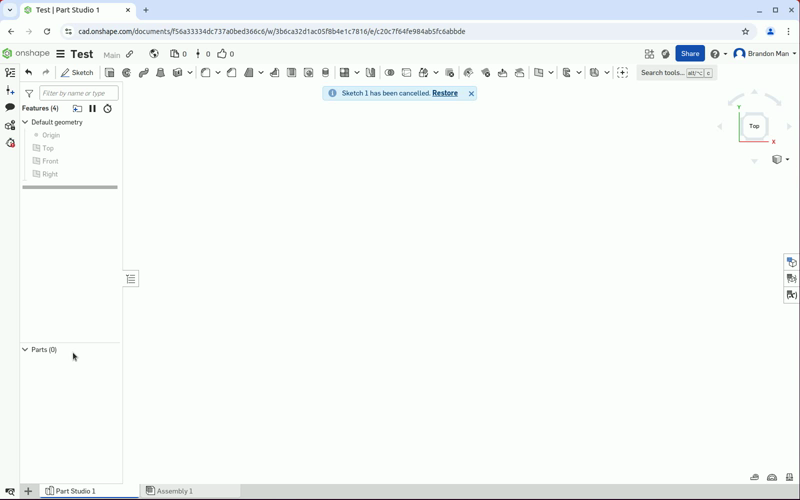
key(space)
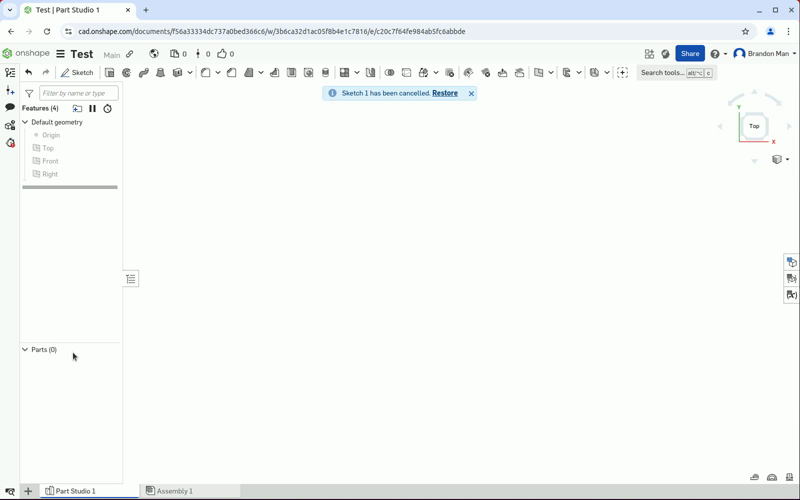
key_down(shift)
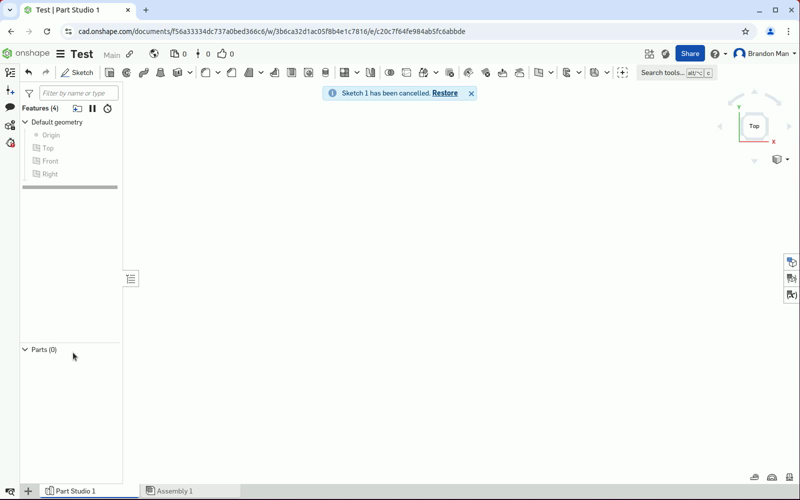
key(up)
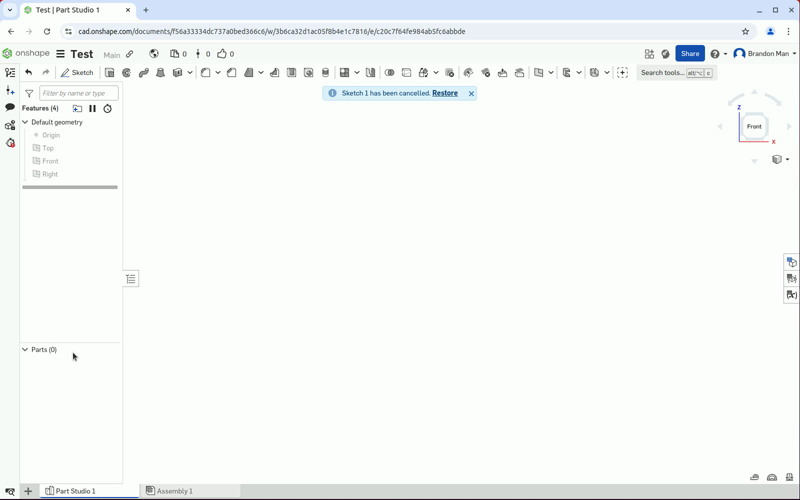
key_up(shift)
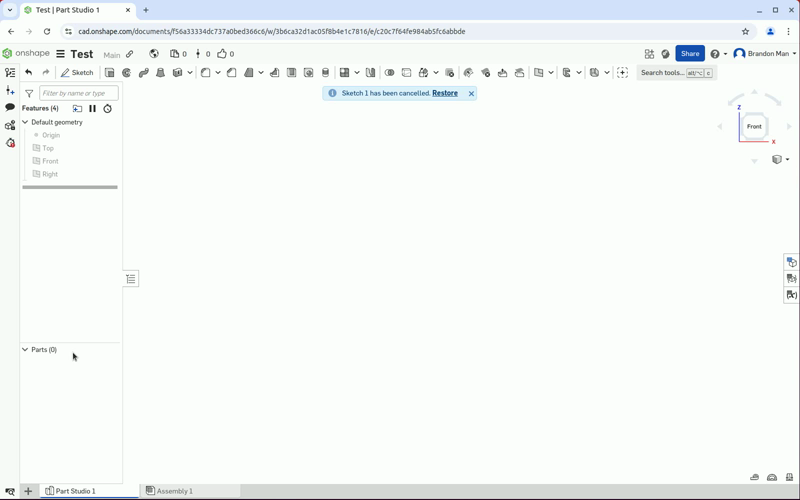
mouse_move(73, 352)
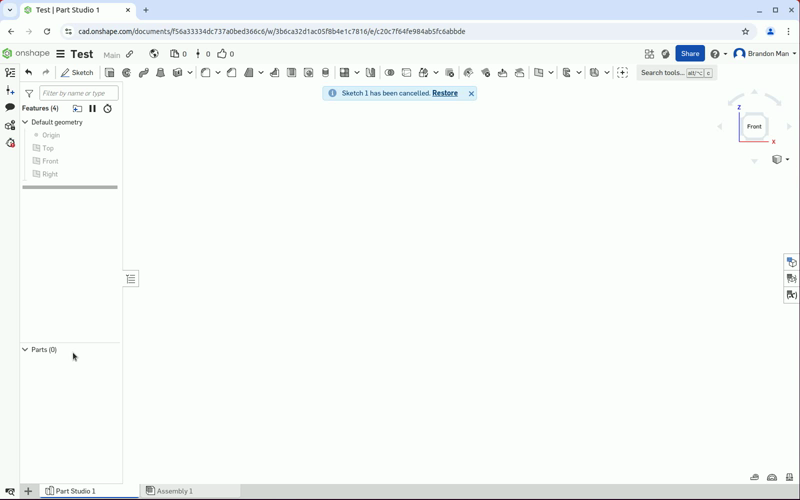
key(shift+y)
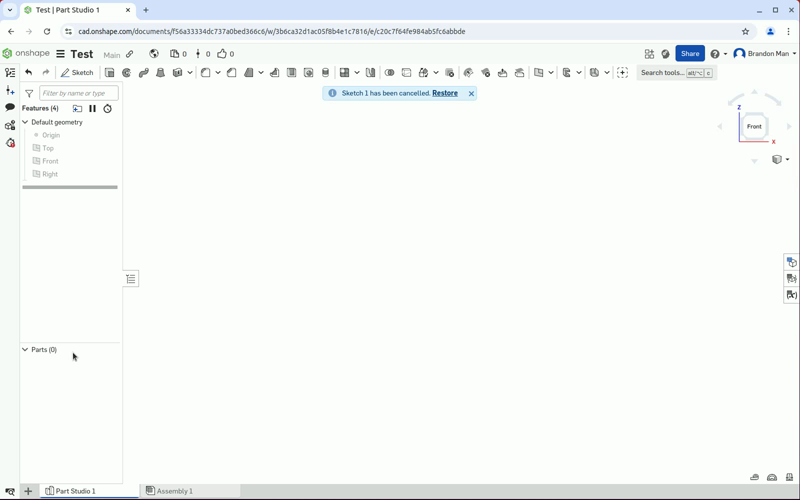
key(shift+s)
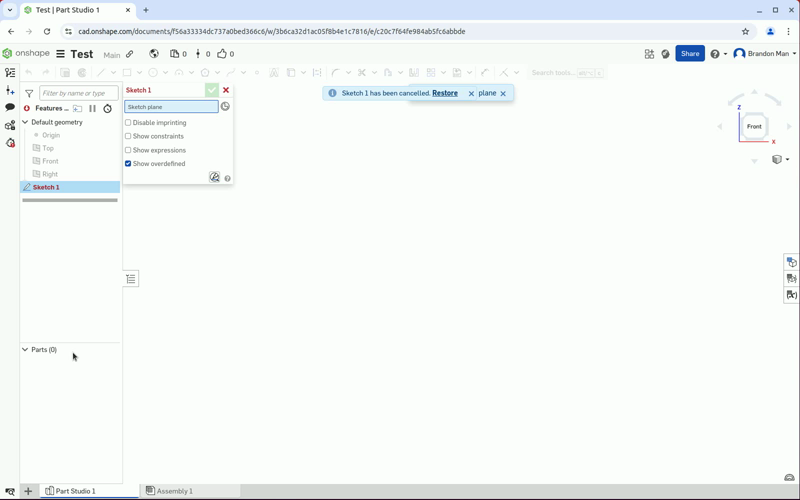
mouse_move(73, 163)
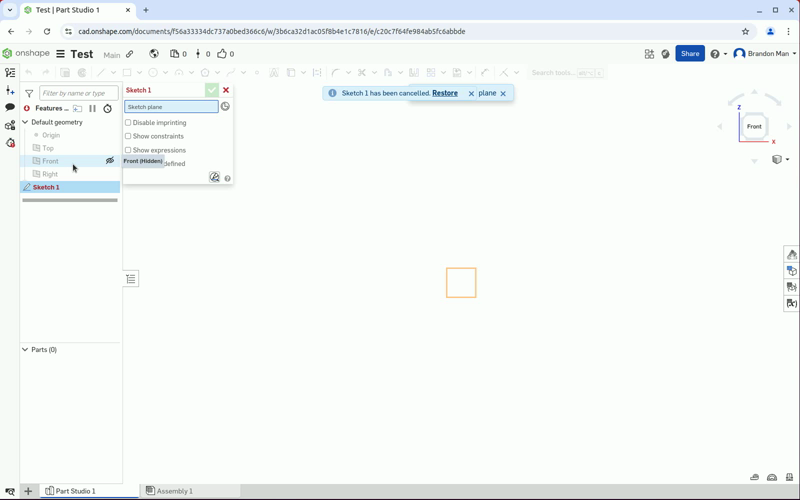
click(73, 163)
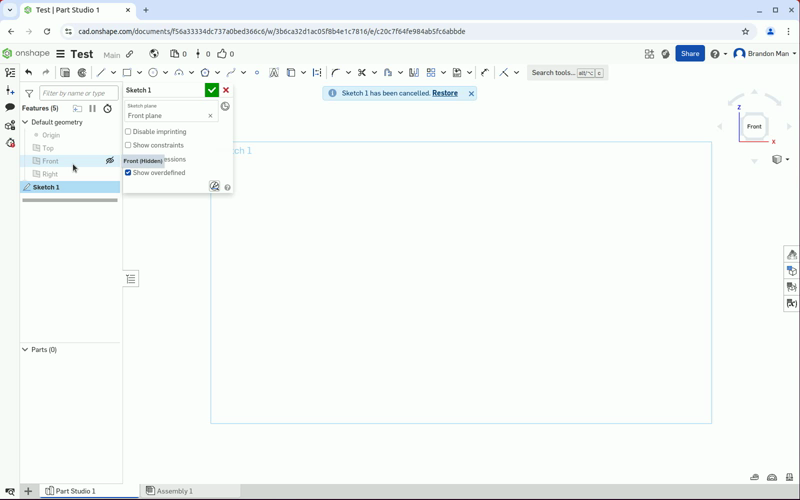
mouse_move(73, 352)
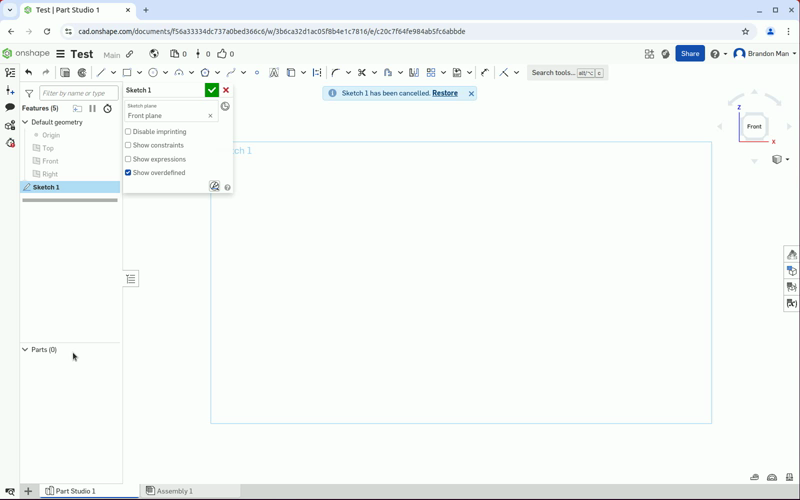
key(y)
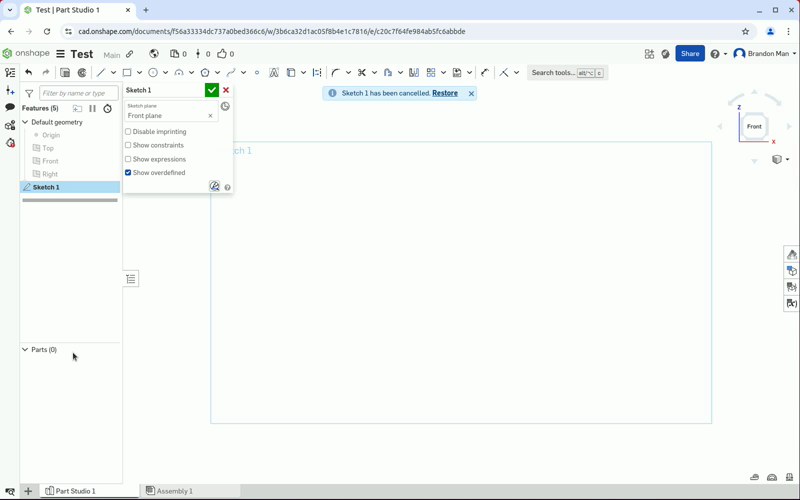
key(l)
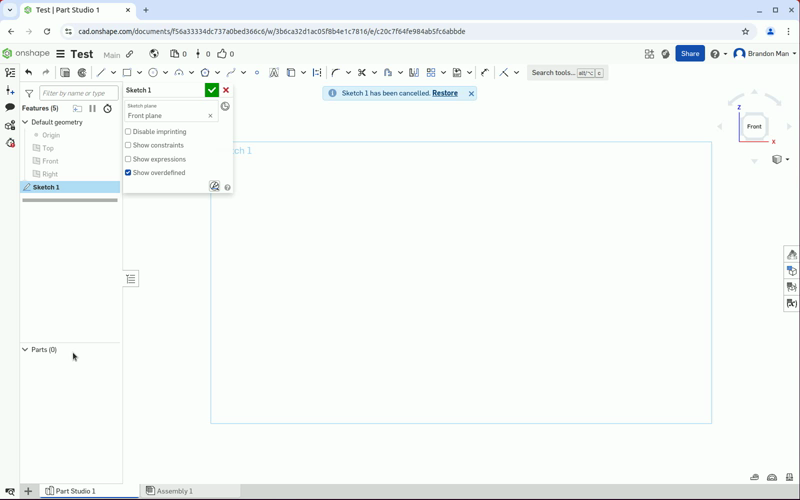
key_down(shift)
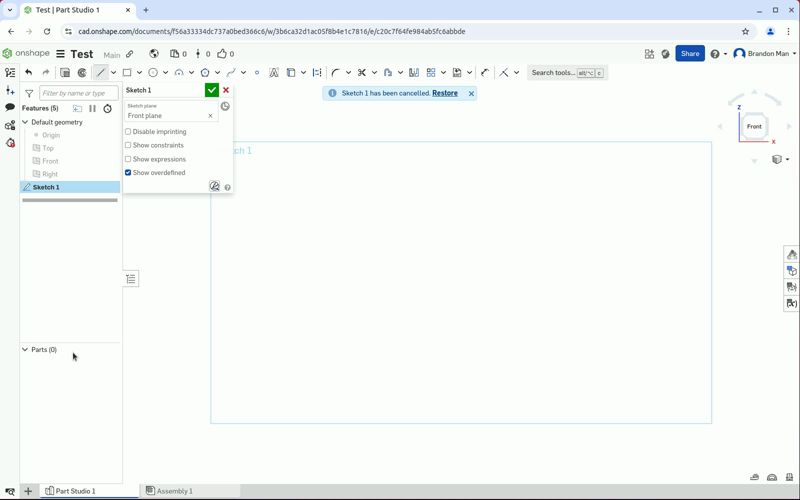
mouse_move(404, 339)
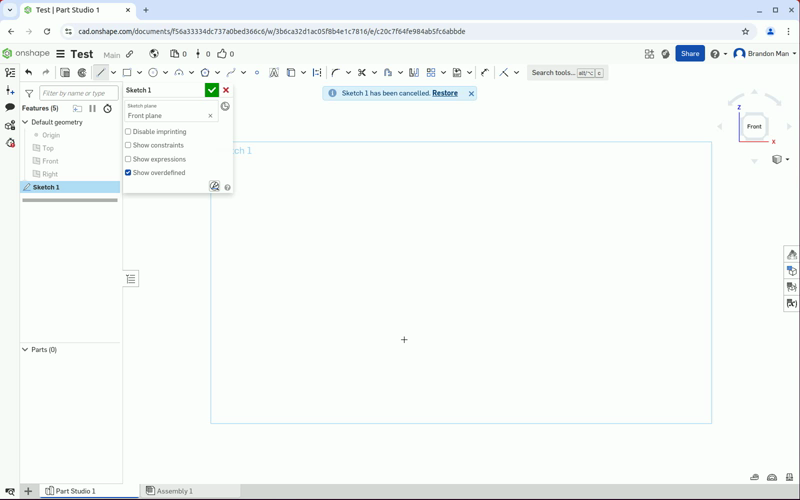
click(404, 339)
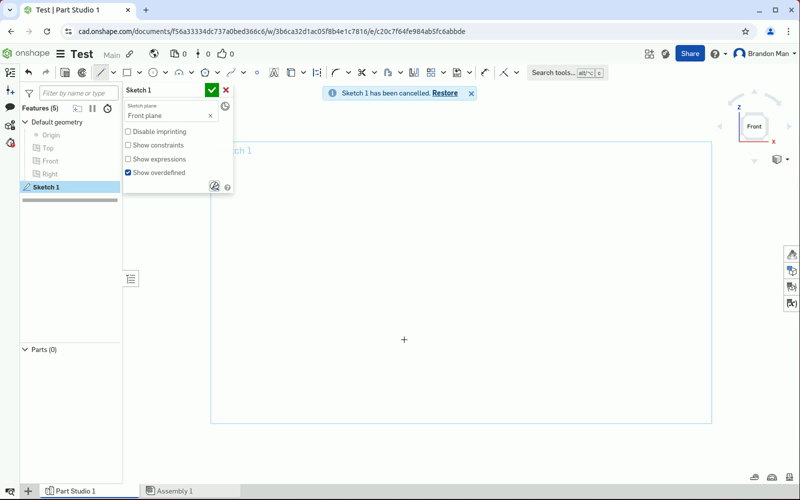
key_up(shift)
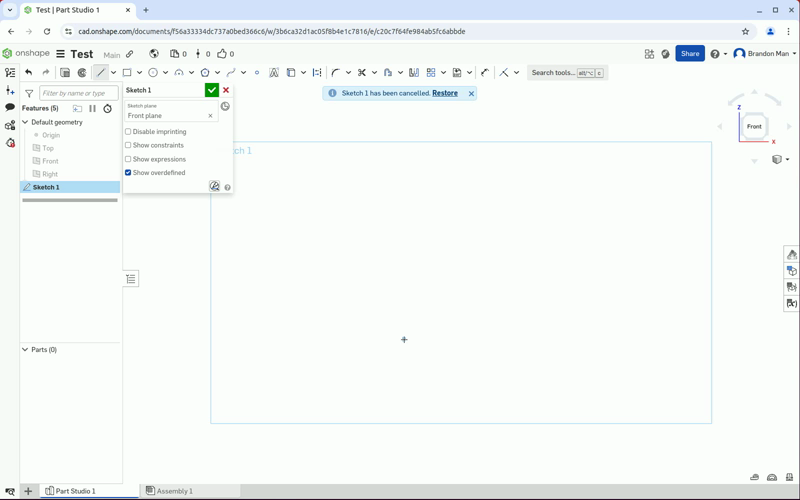
key_down(shift)
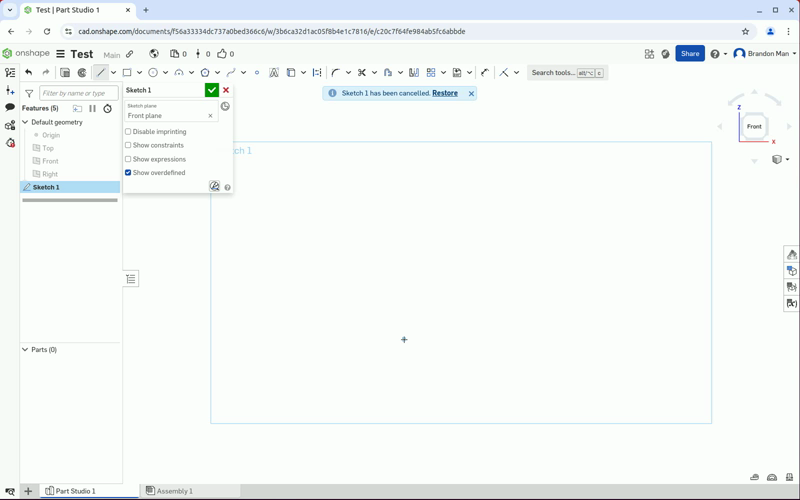
mouse_move(516, 339)
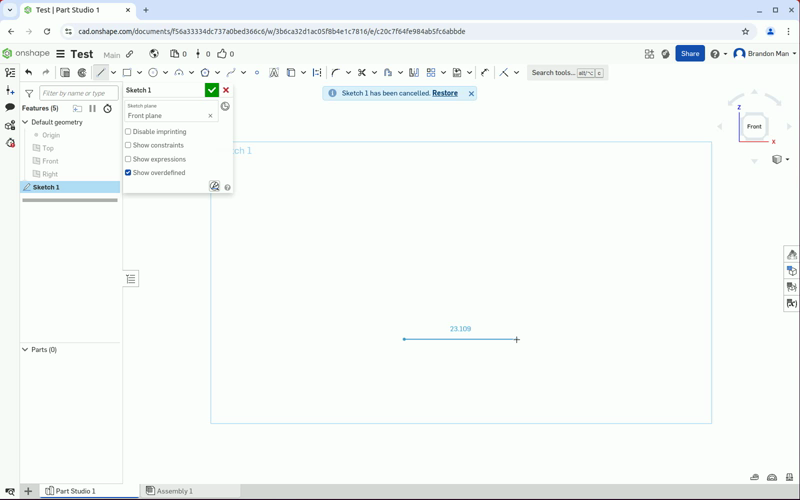
click(516, 339)
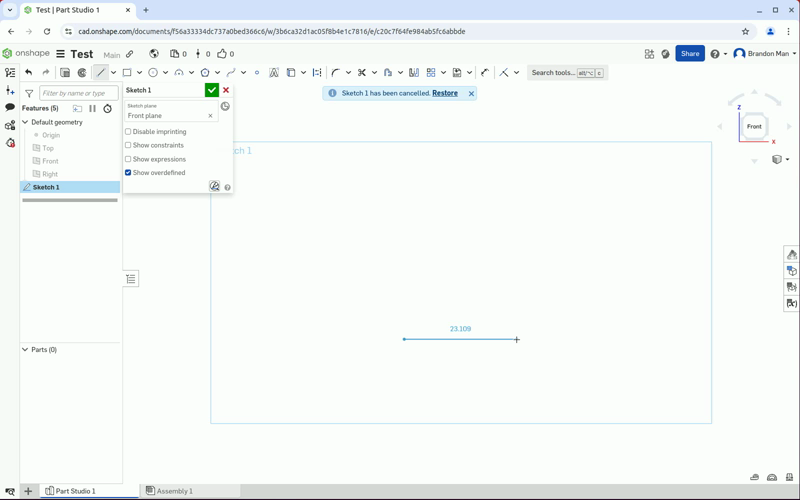
key_up(shift)
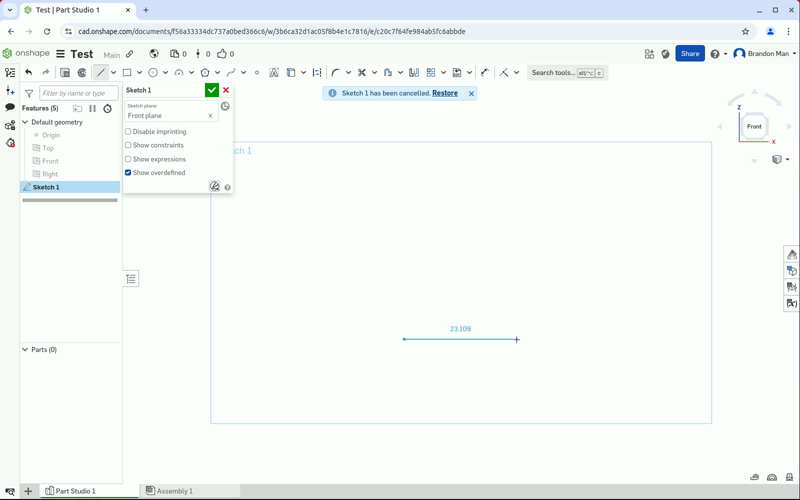
key_down(shift)
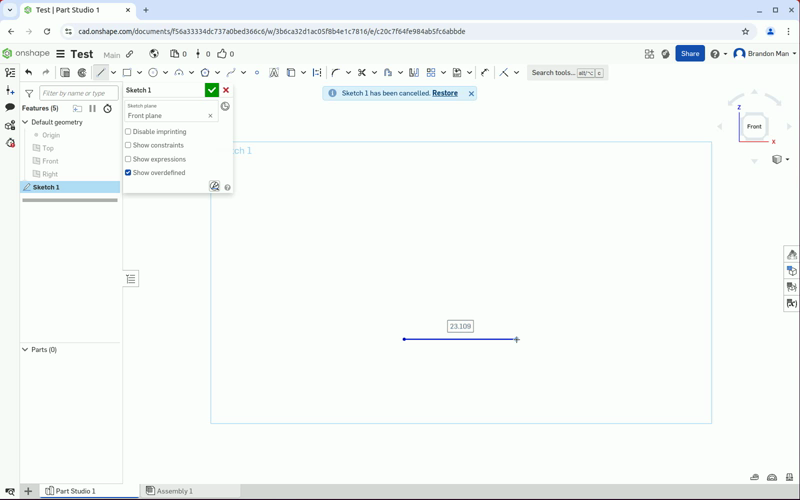
mouse_move(516, 226)
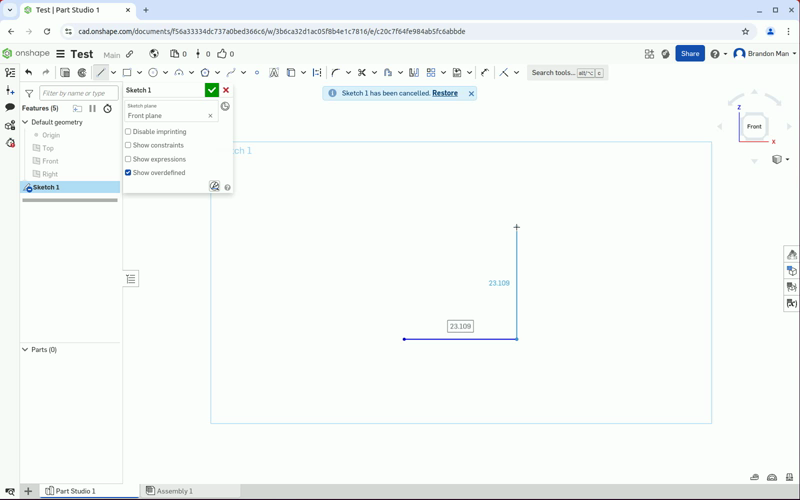
click(516, 226)
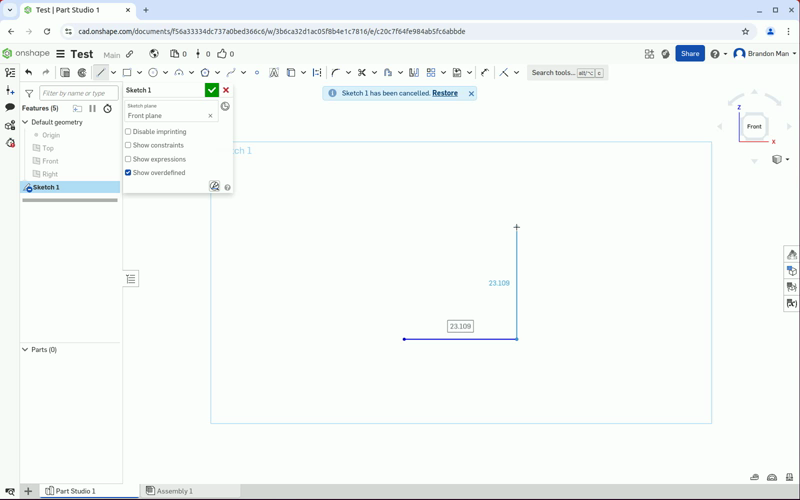
key_up(shift)
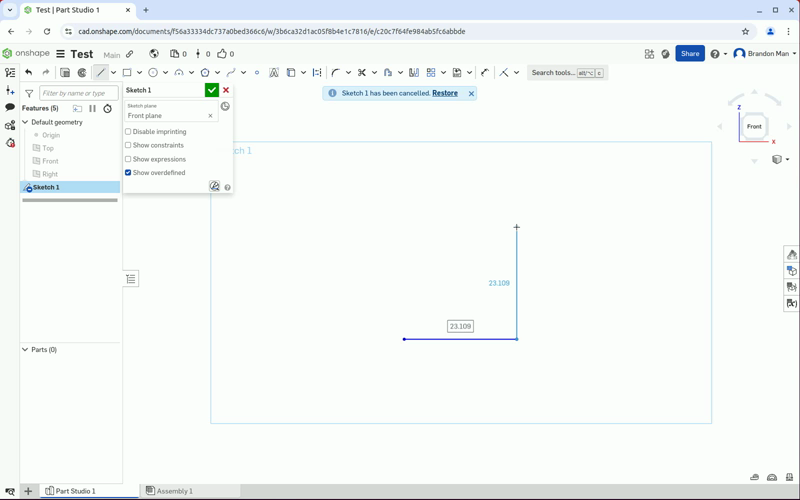
key_down(shift)
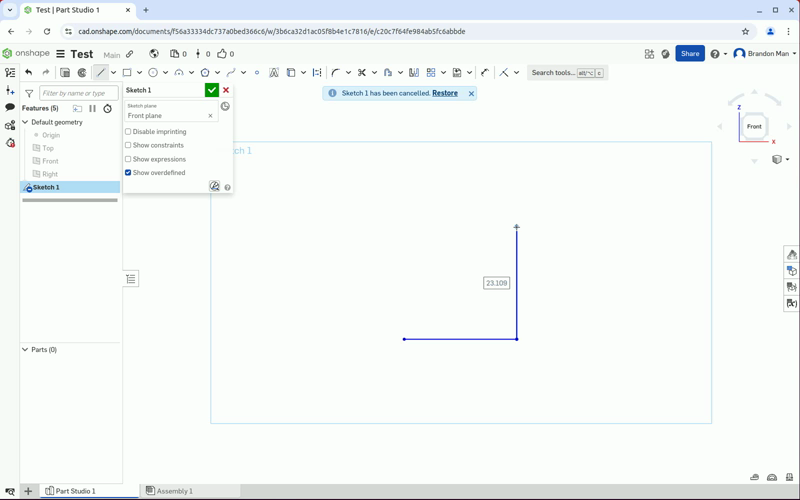
mouse_move(404, 226)
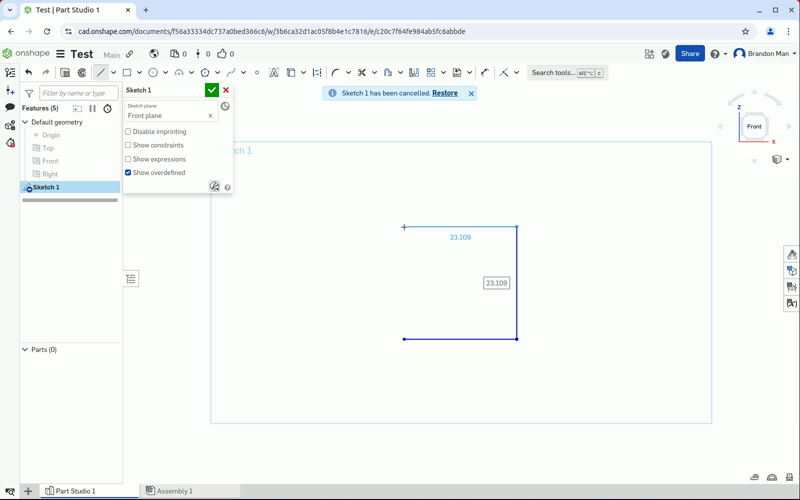
click(404, 226)
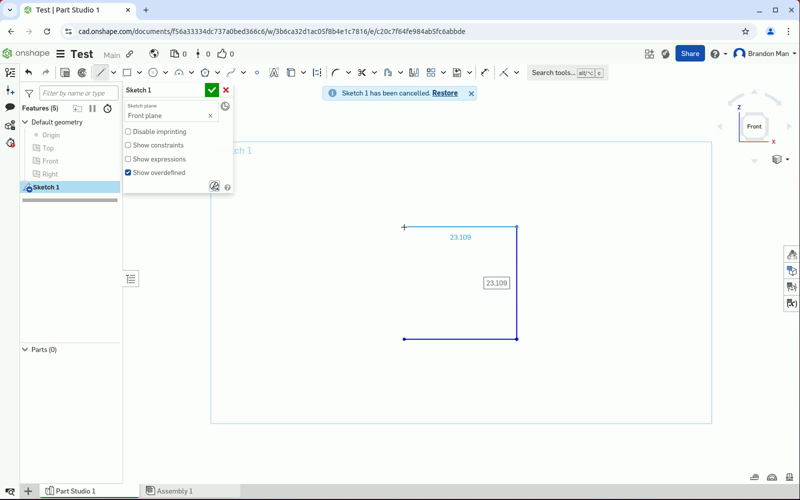
key_up(shift)
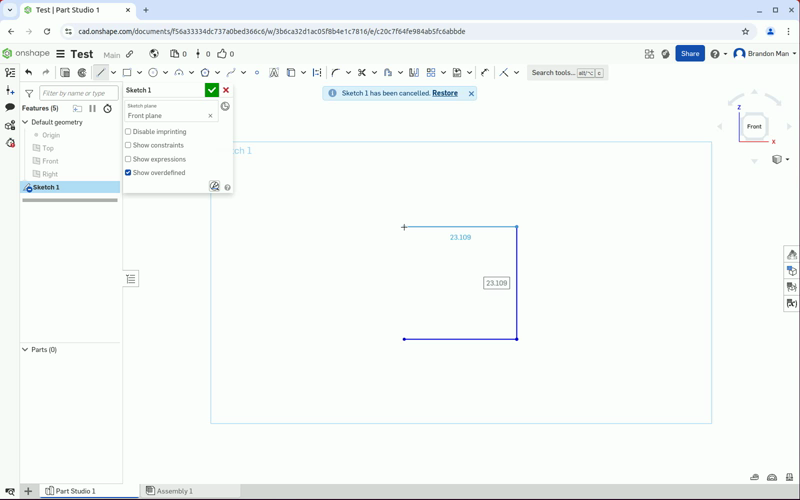
key_down(shift)
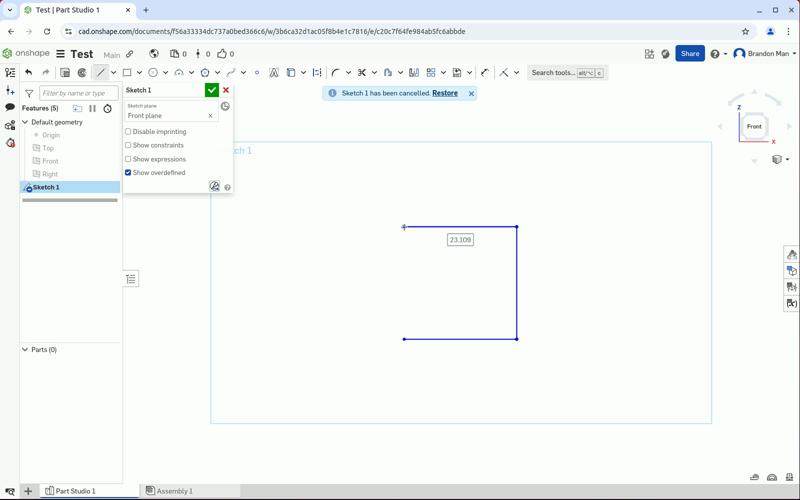
mouse_move(404, 339)
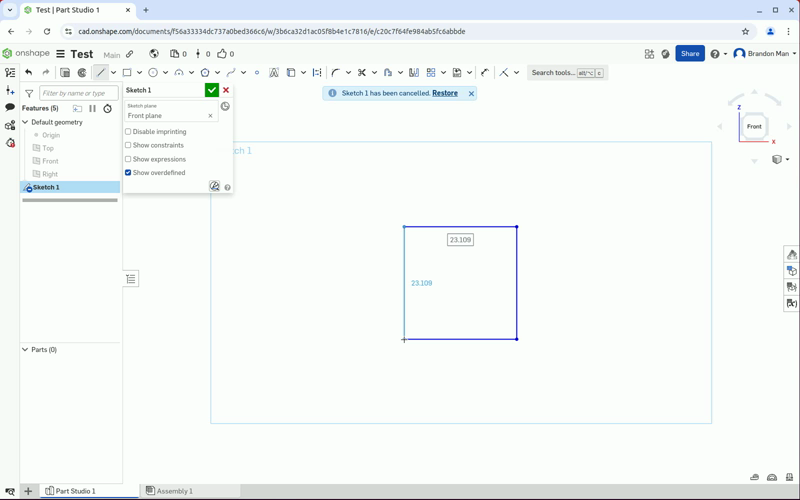
key_up(shift)
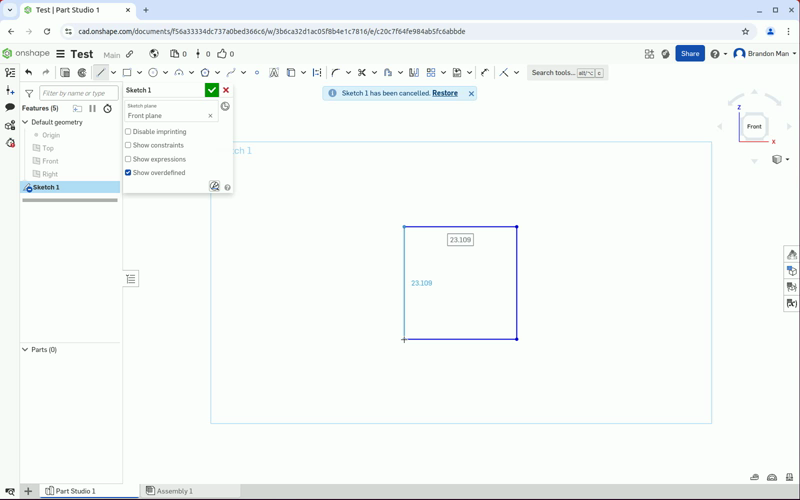
click(404, 339)
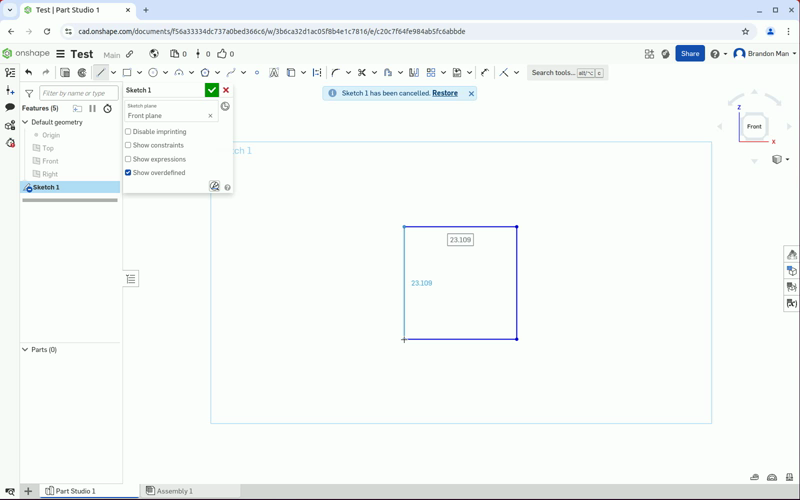
key(esc)
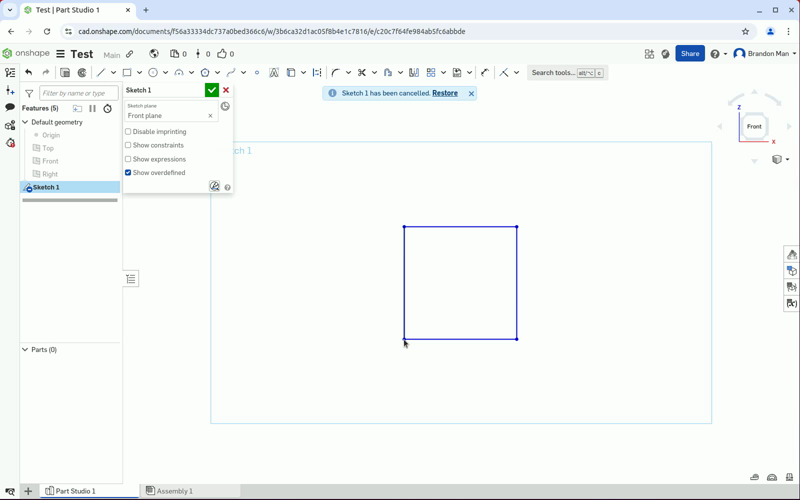
mouse_move(443, 242)
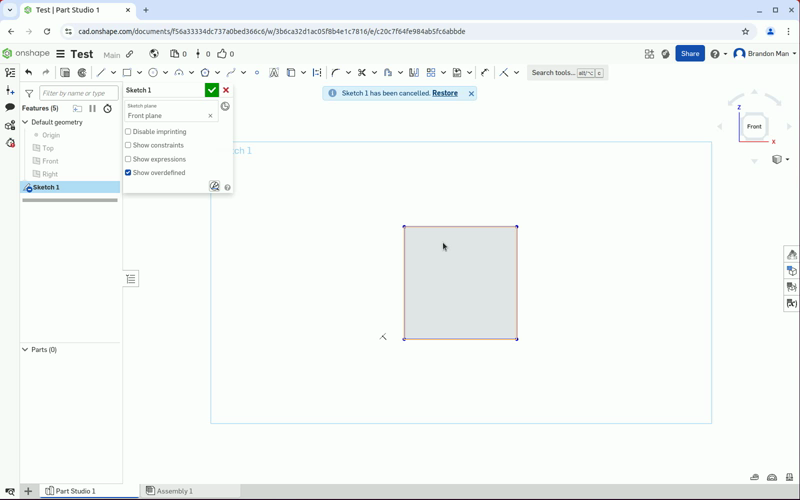
click(443, 242)
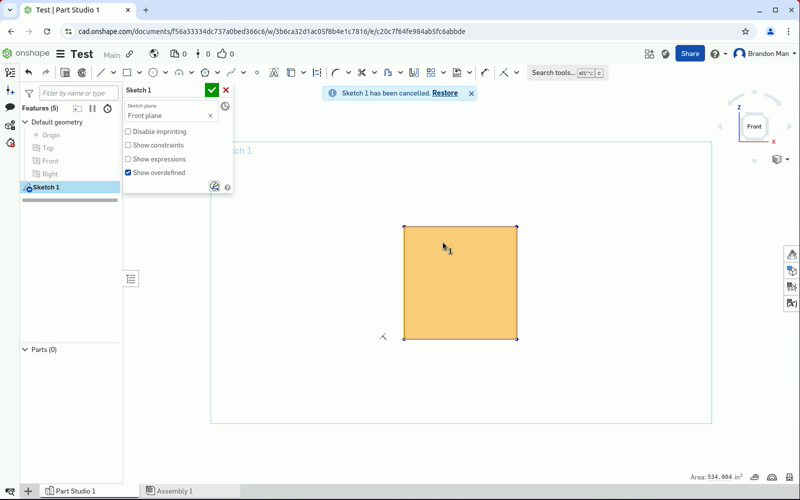
mouse_move(73, 352)
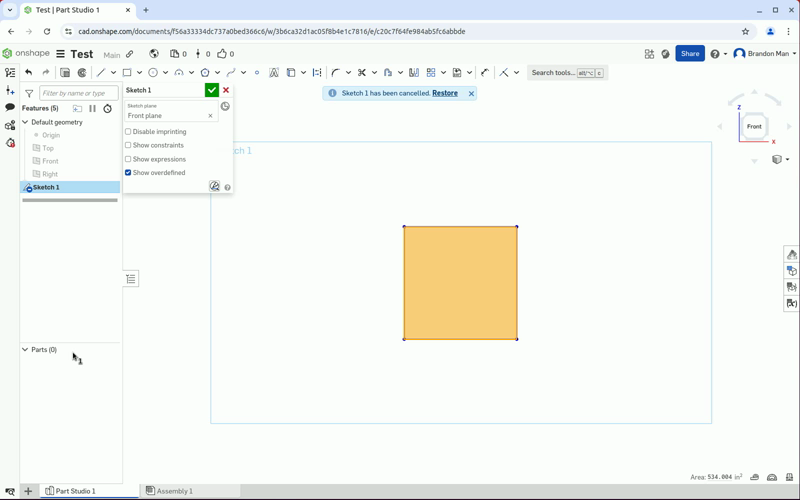
key(shift+y)
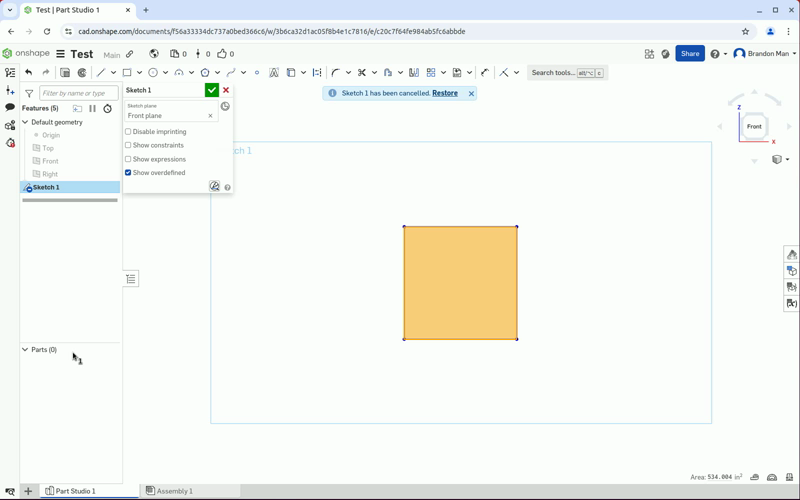
key(shift+e)
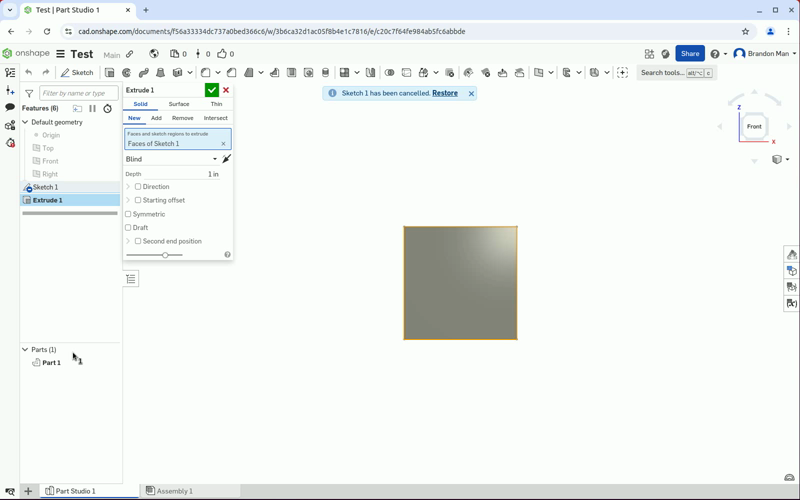
mouse_move(143, 106)
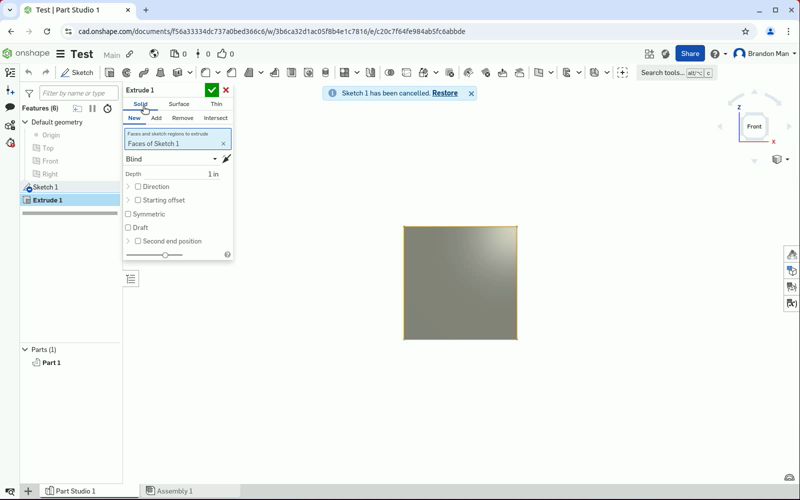
click(143, 106)
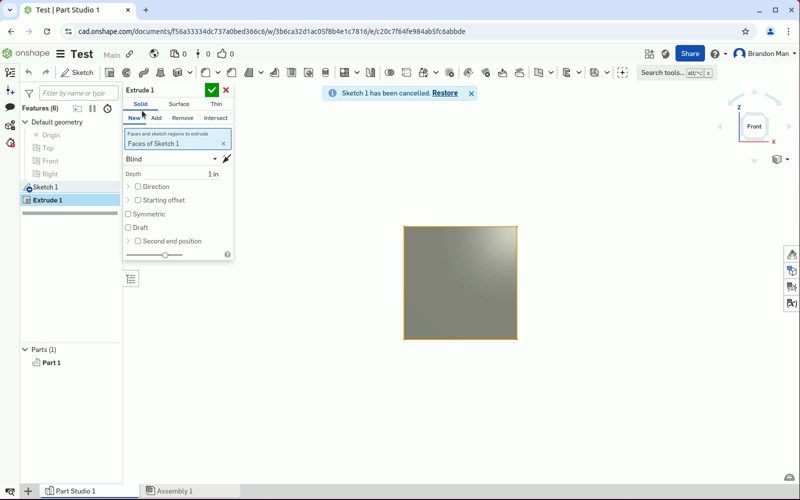
mouse_move(137, 120)
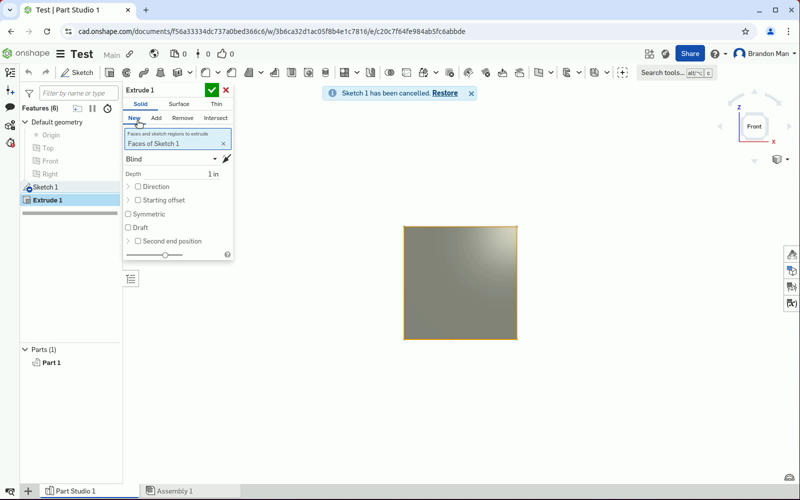
click(137, 120)
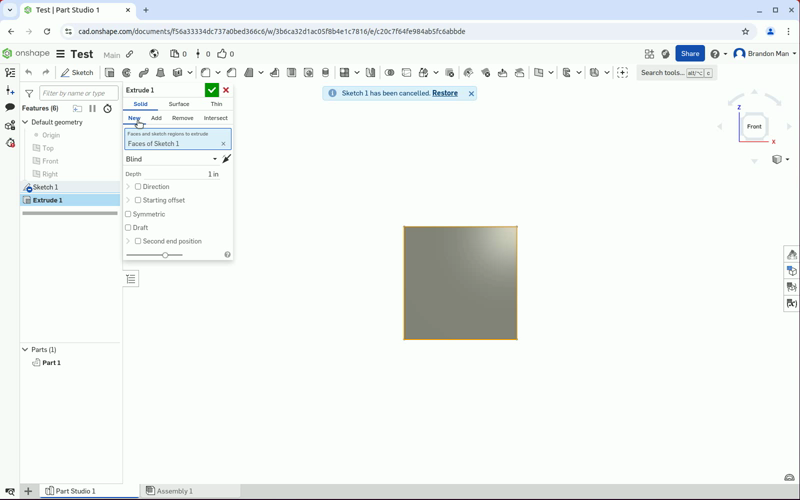
key(tab, 4)
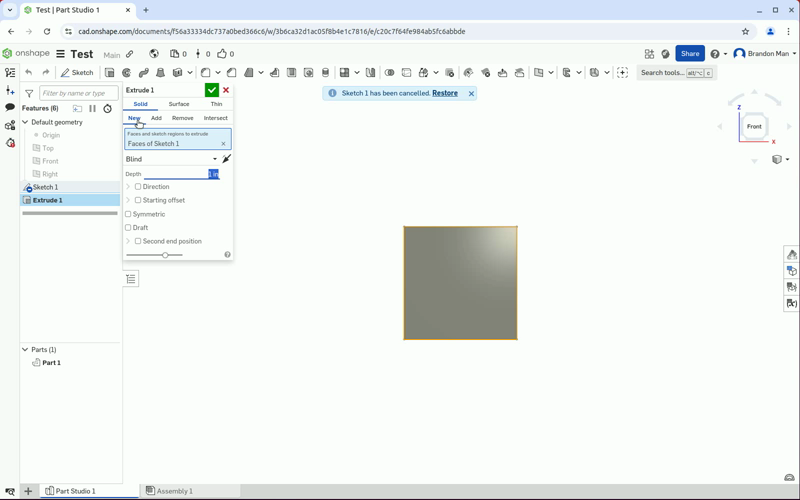
text(23.108)
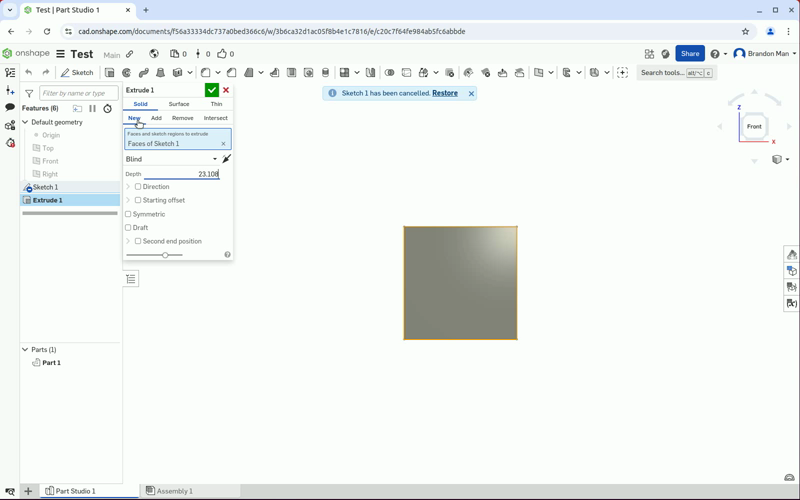
key(enter)
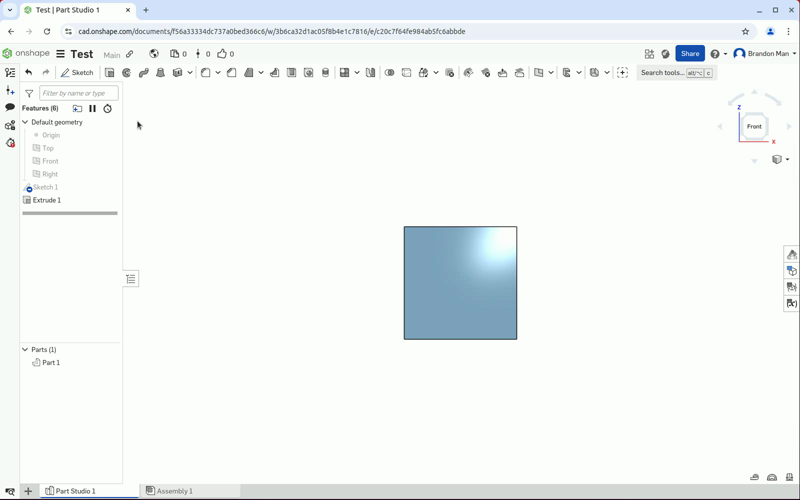
key(shift+h)
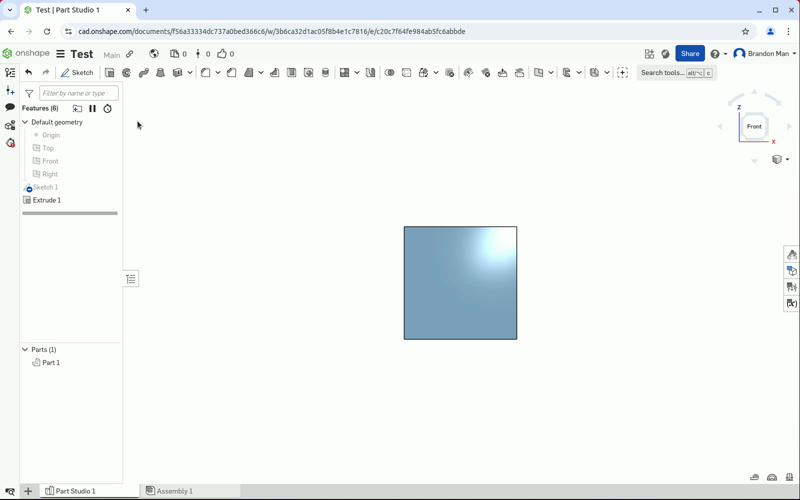
key(shift+h)
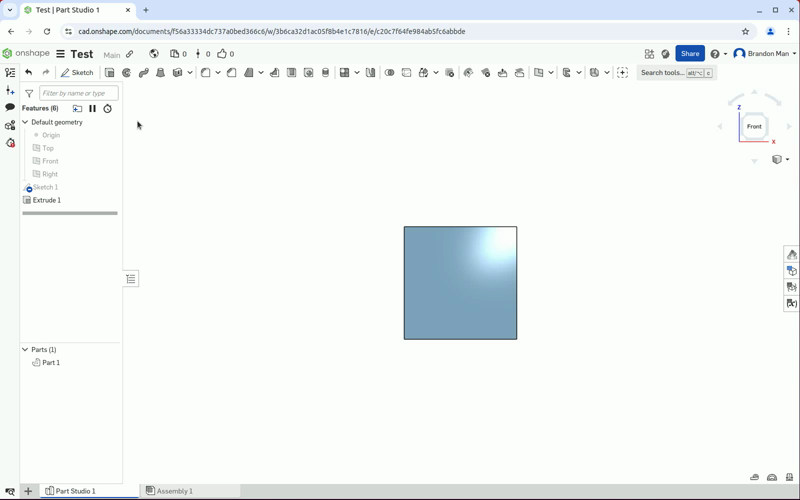
mouse_move(73, 189)
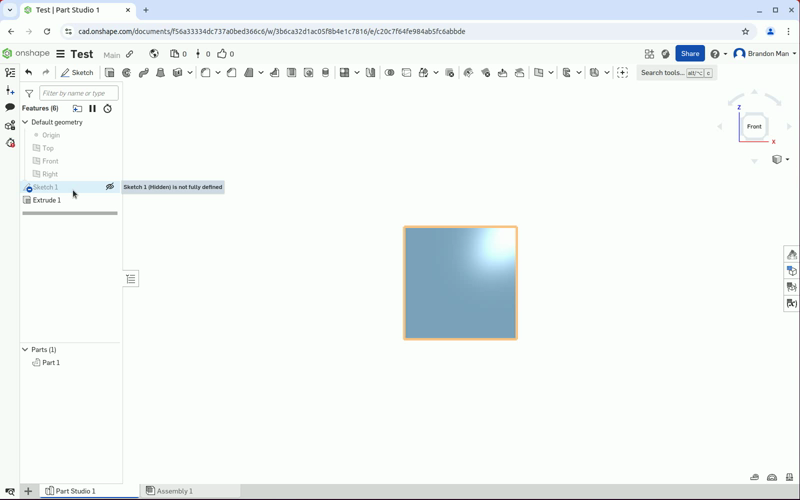
click(73, 189)
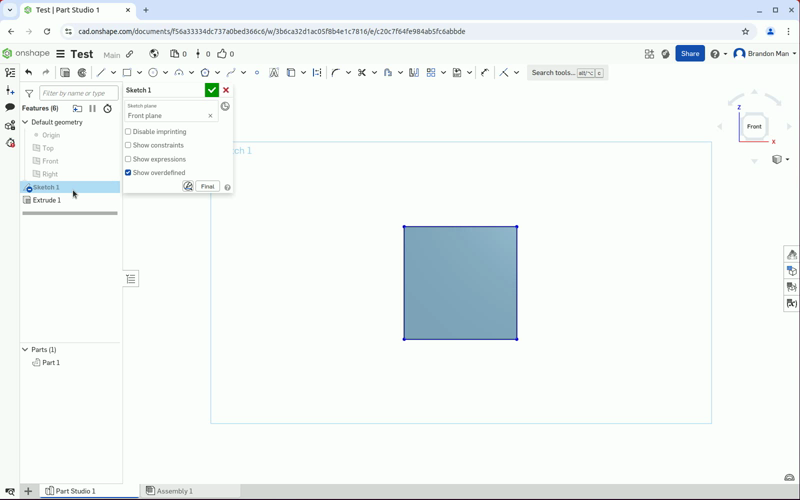
mouse_move(229, 92)
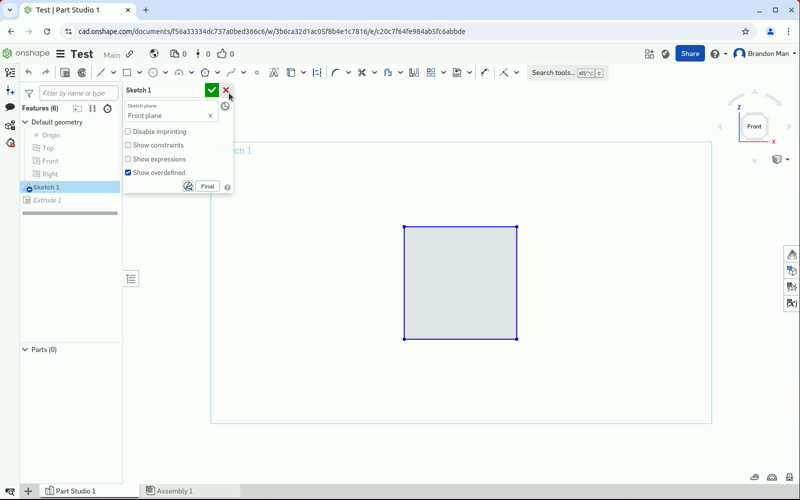
click(229, 92)
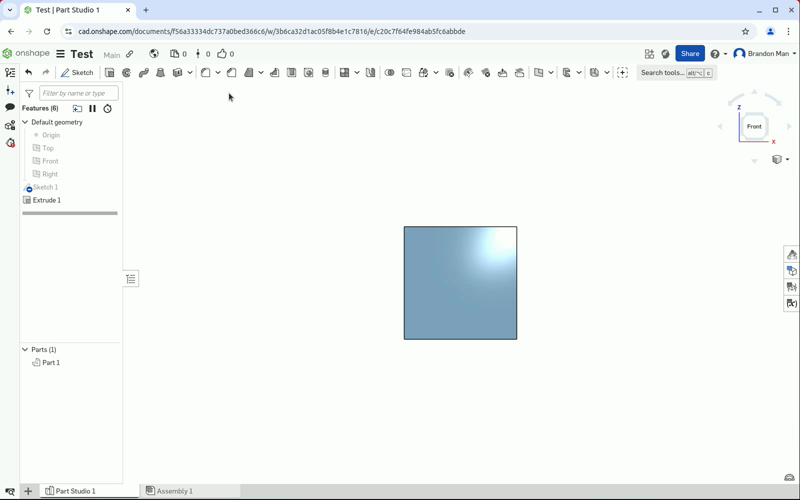
mouse_move(541, 75)
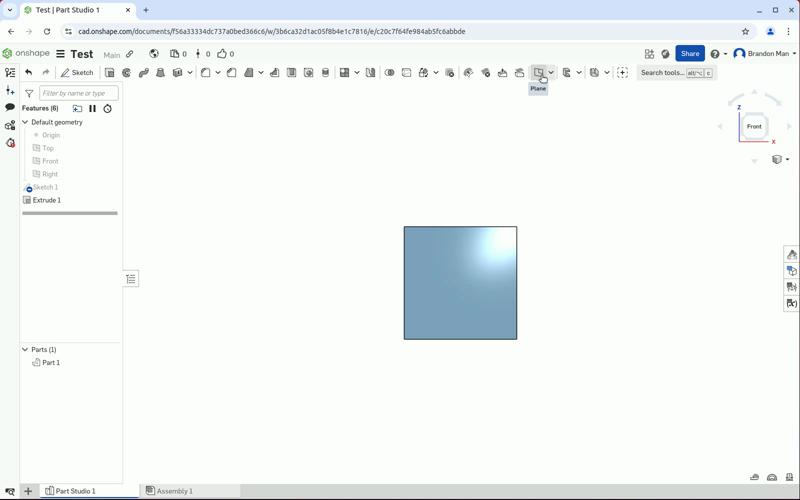
click(541, 75)
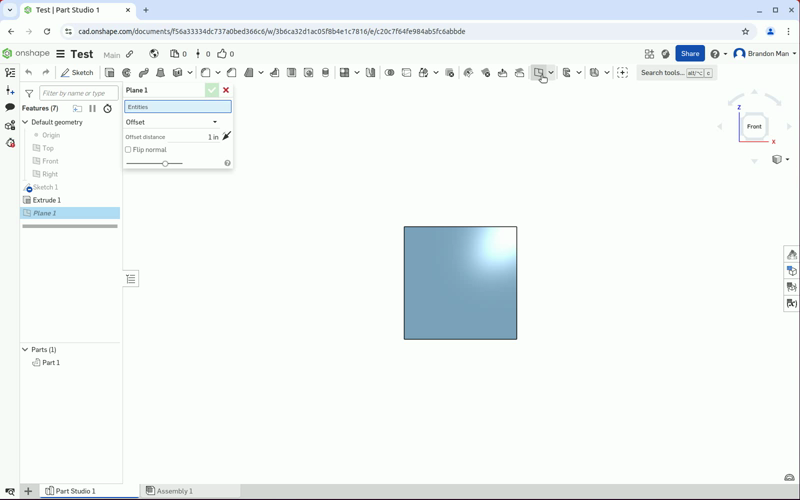
mouse_move(73, 163)
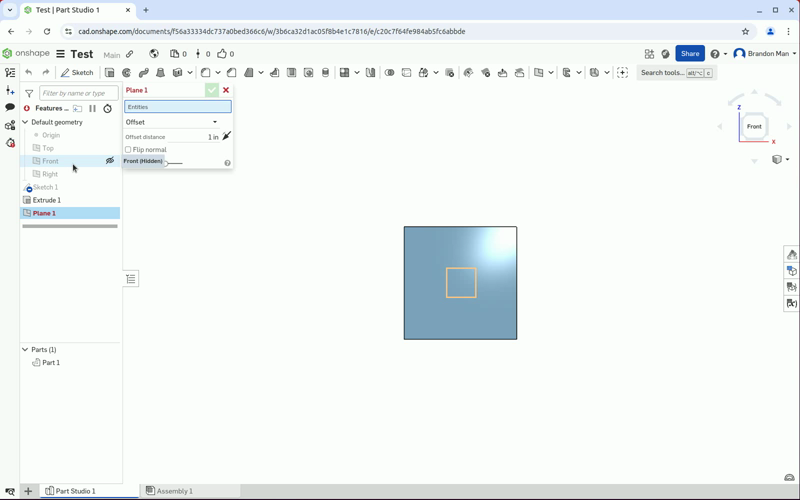
click(73, 163)
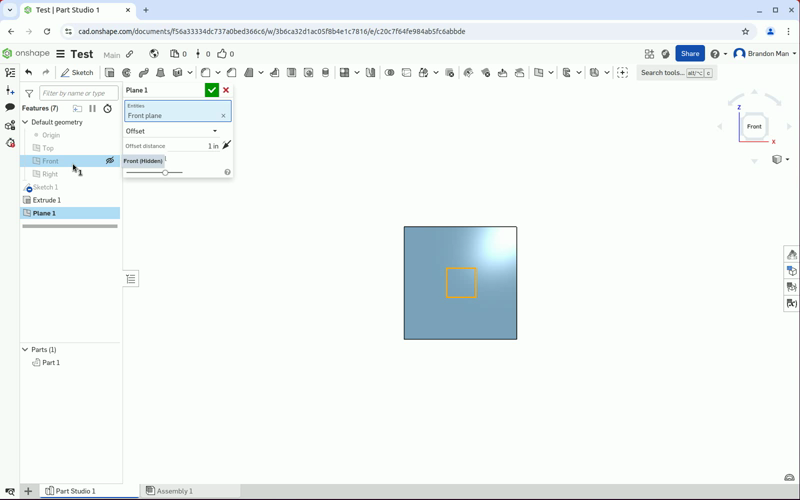
key(tab, 2)
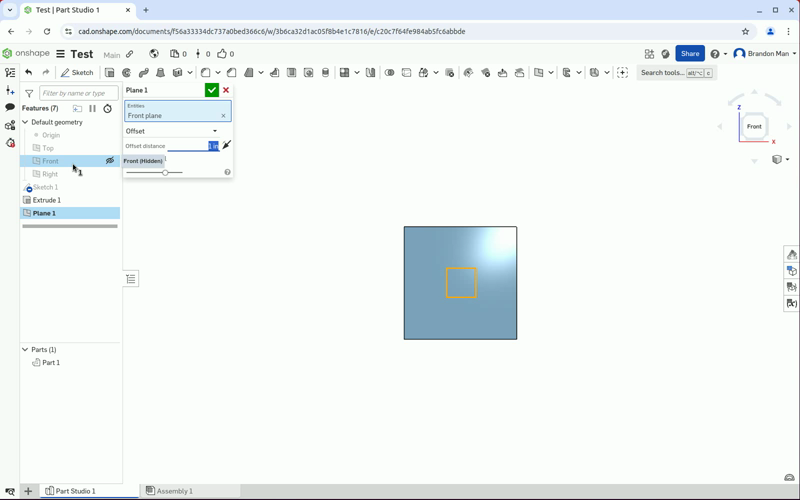
text(23.108)
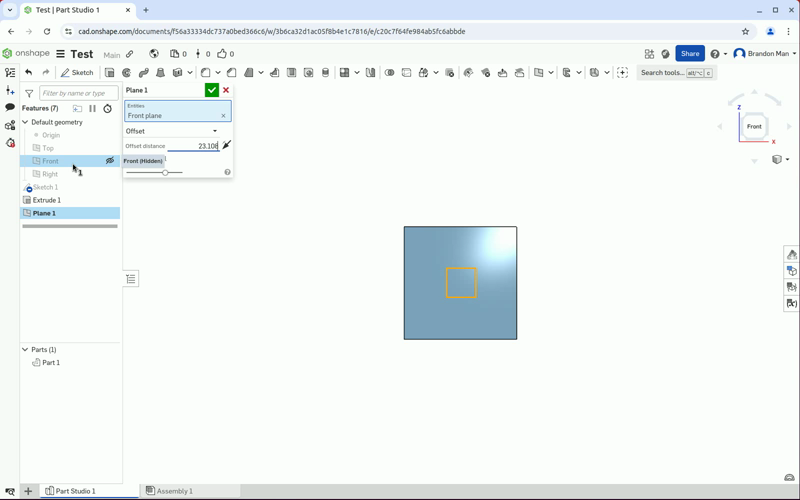
key(enter, 2)
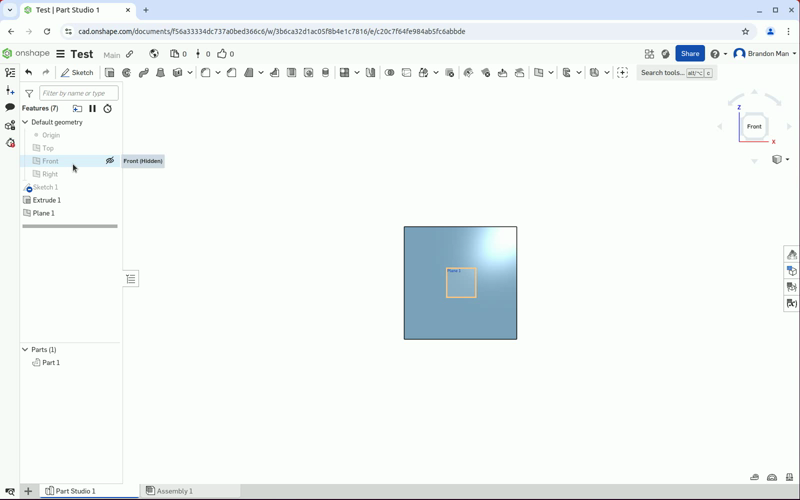
key(shift+s)
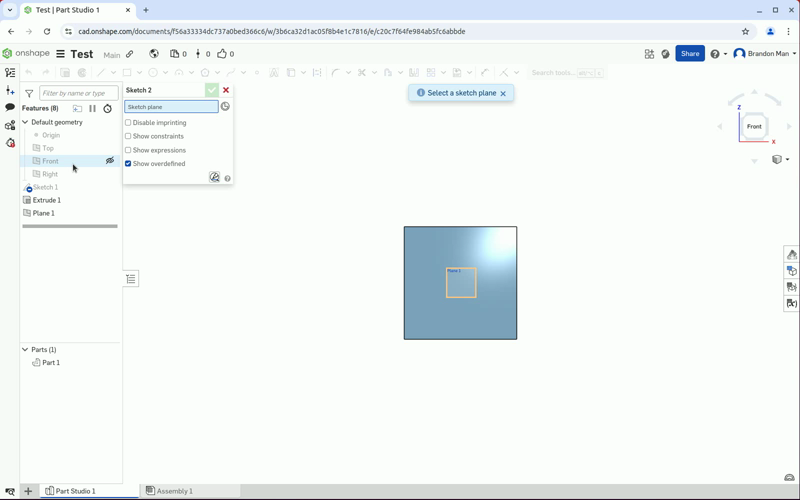
mouse_move(73, 215)
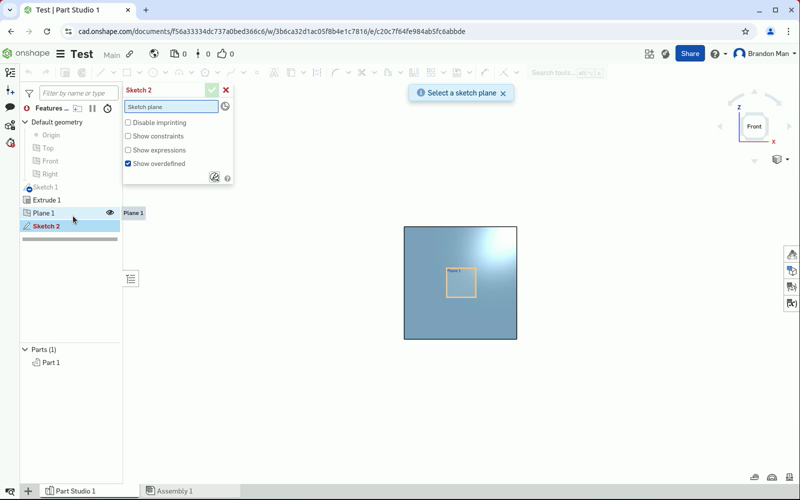
click(73, 215)
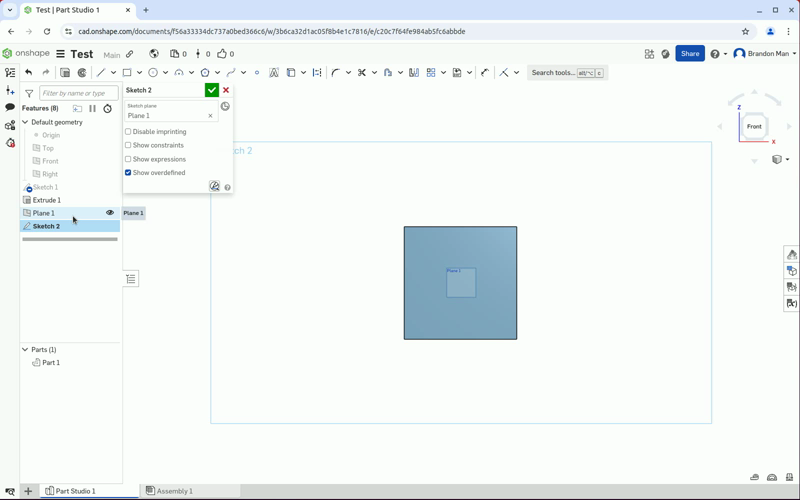
mouse_move(73, 352)
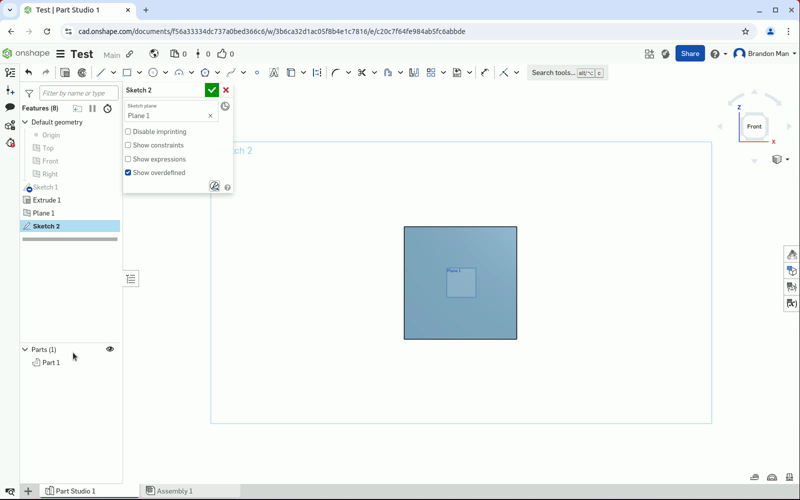
key(y)
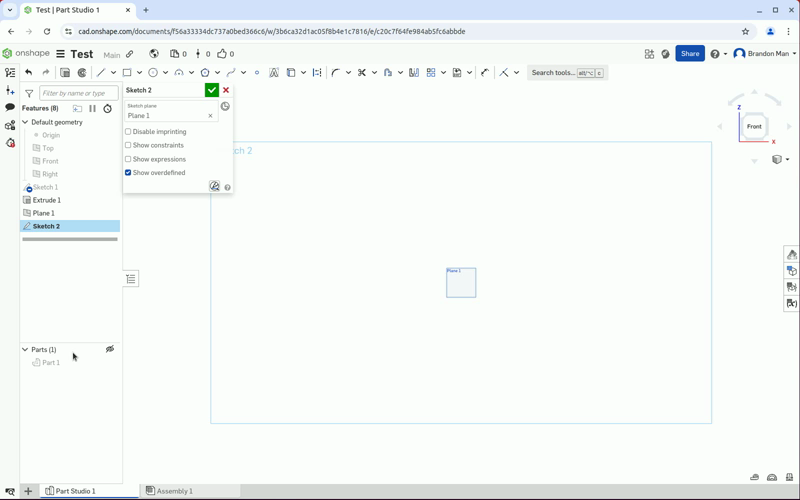
key(l)
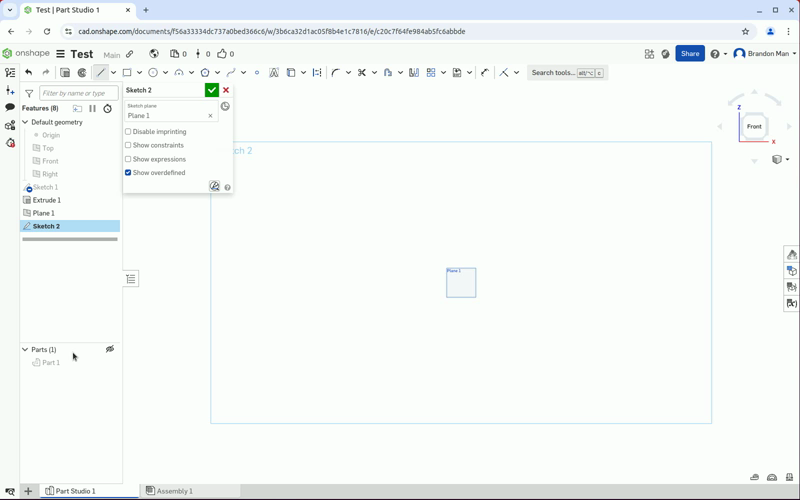
key_down(shift)
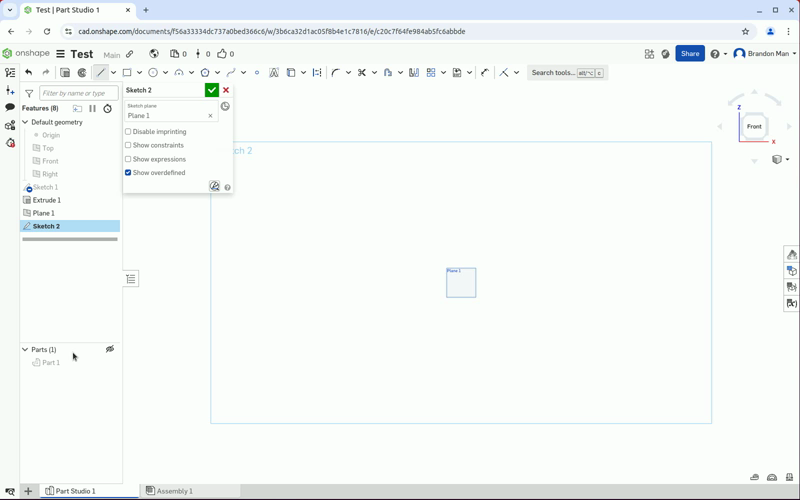
mouse_move(441, 301)
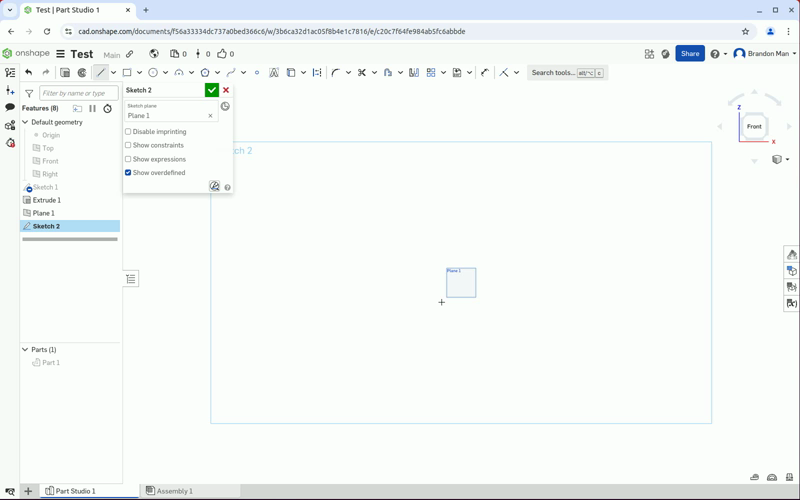
click(441, 301)
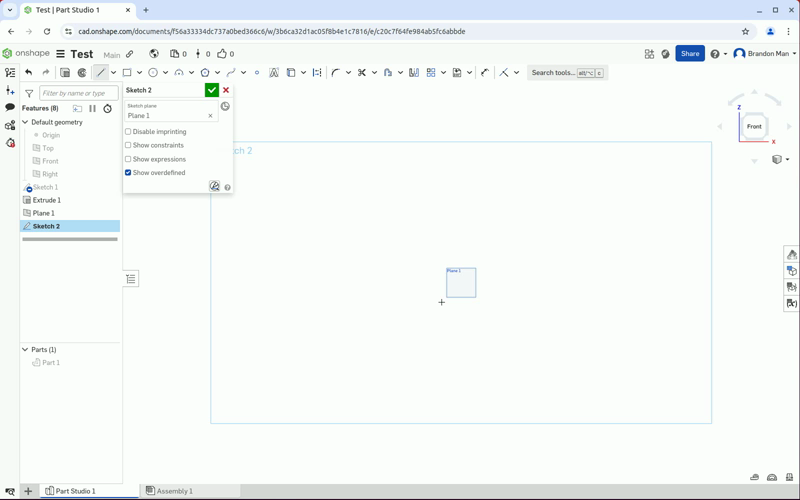
key_up(shift)
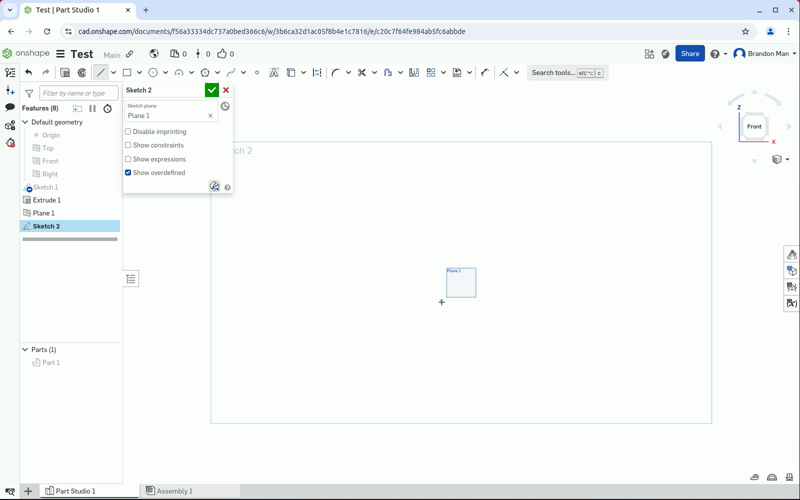
key_down(shift)
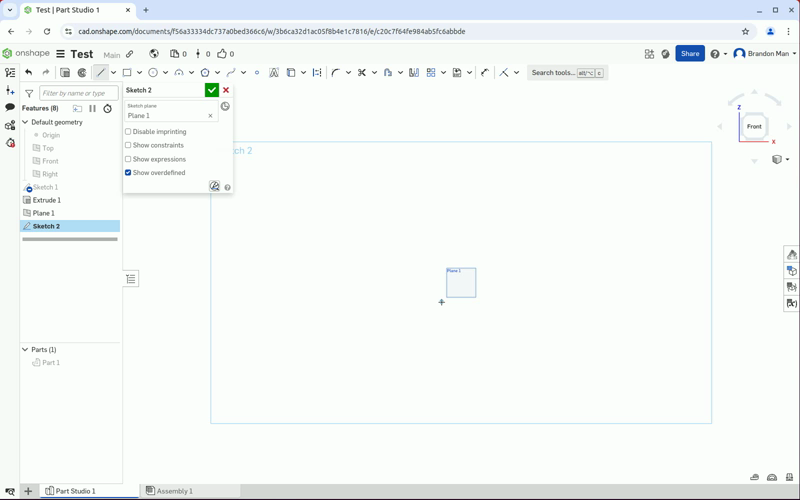
mouse_move(471, 301)
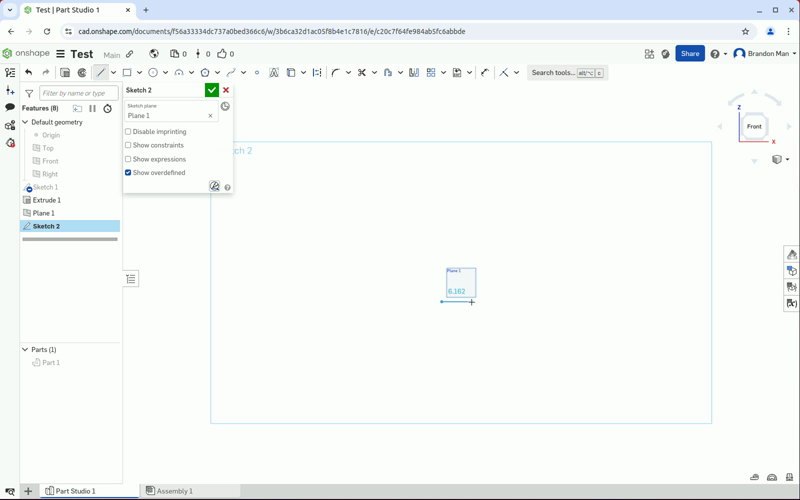
mouse_move(480, 301)
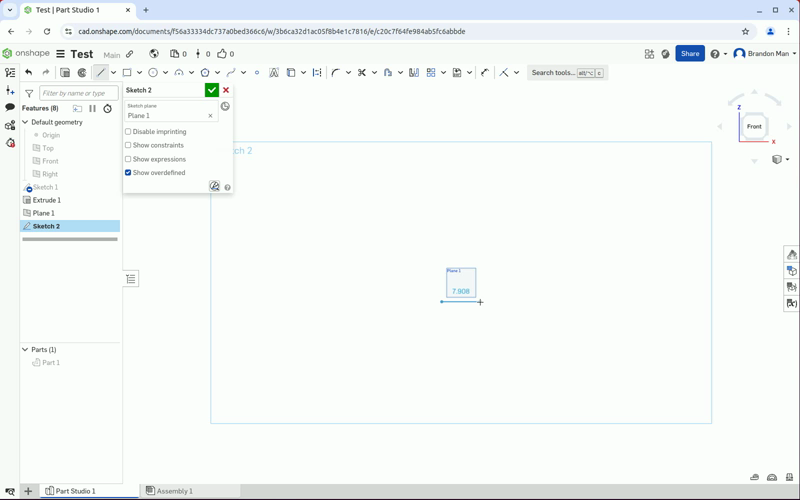
click(480, 301)
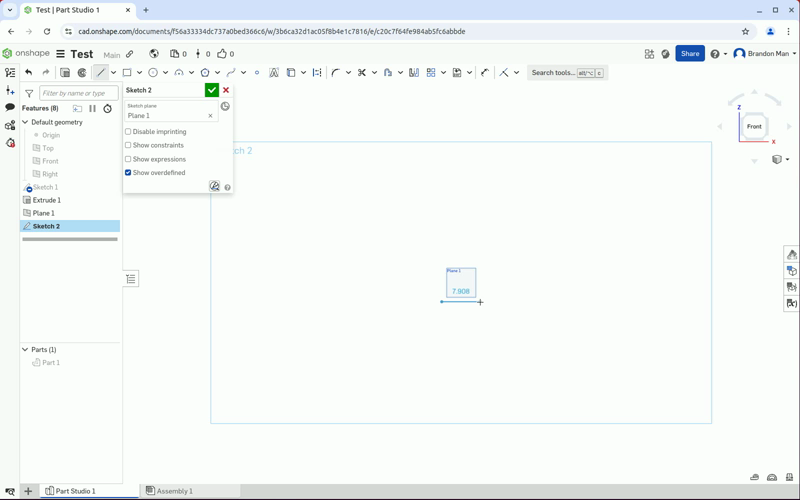
key_up(shift)
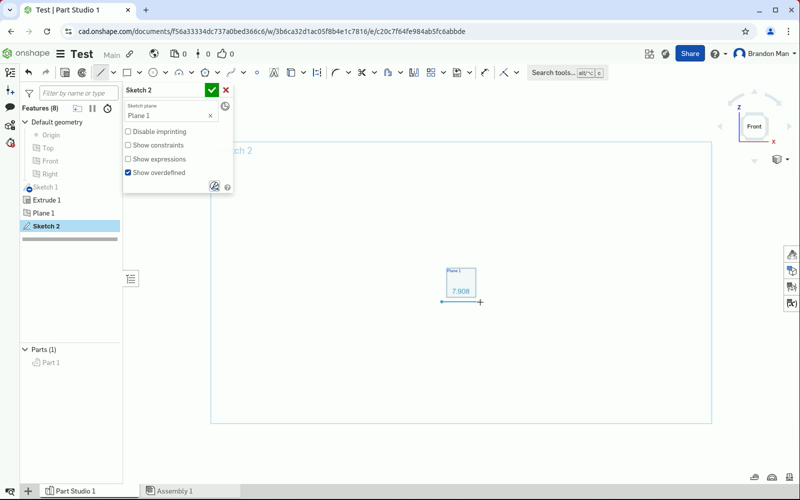
key_down(shift)
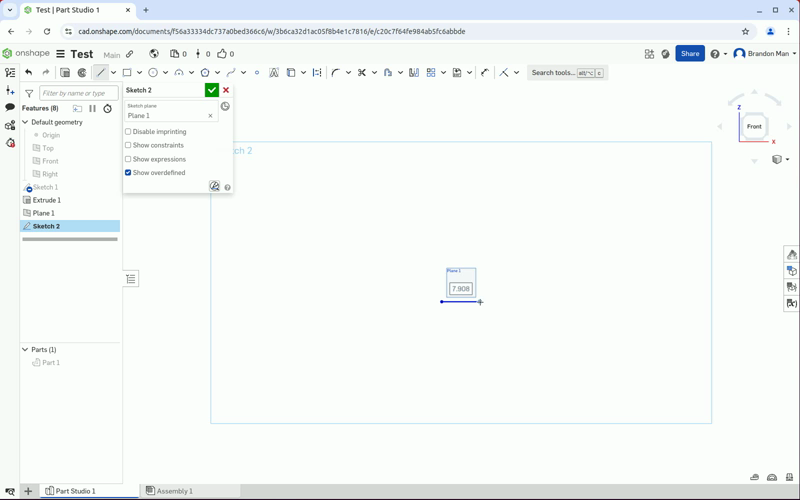
mouse_move(510, 301)
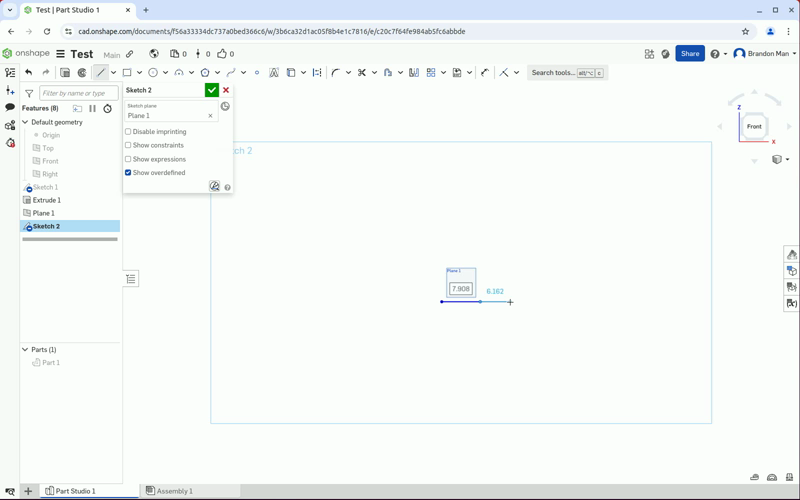
mouse_move(480, 263)
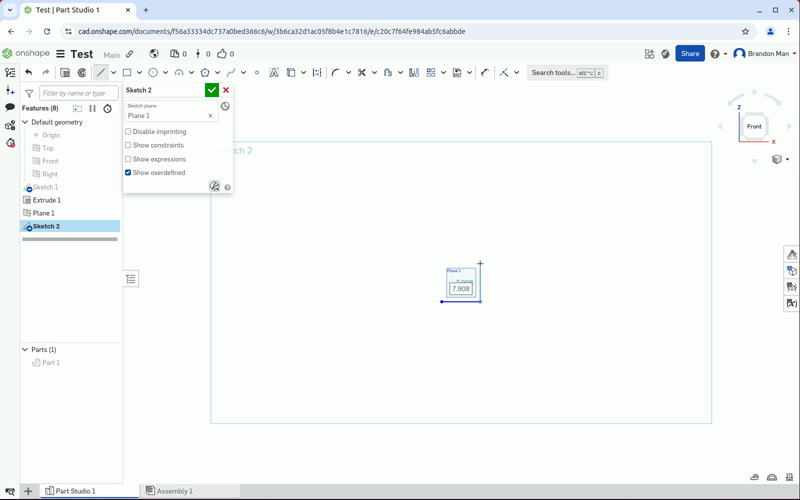
click(480, 263)
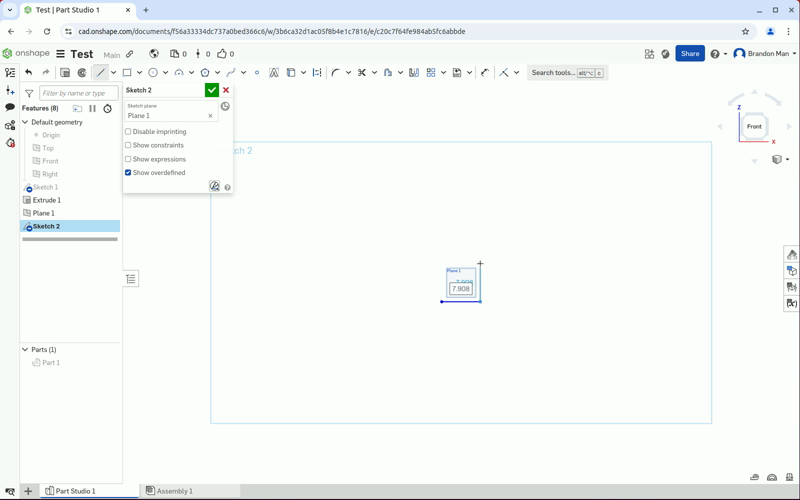
key_up(shift)
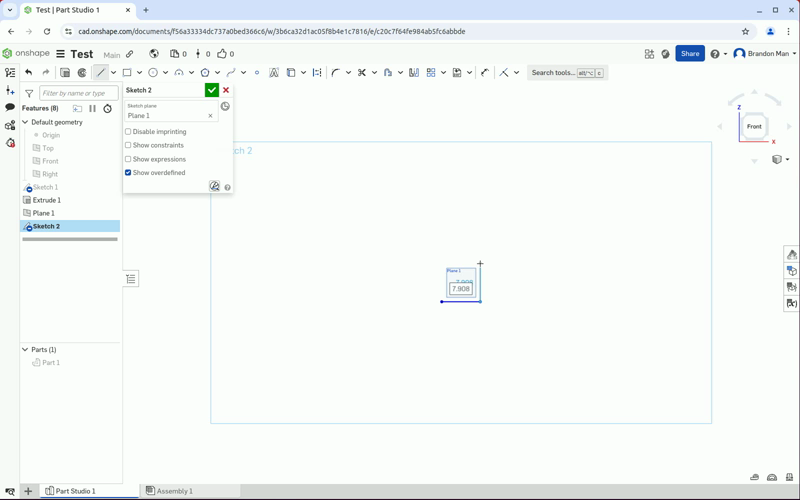
key_down(shift)
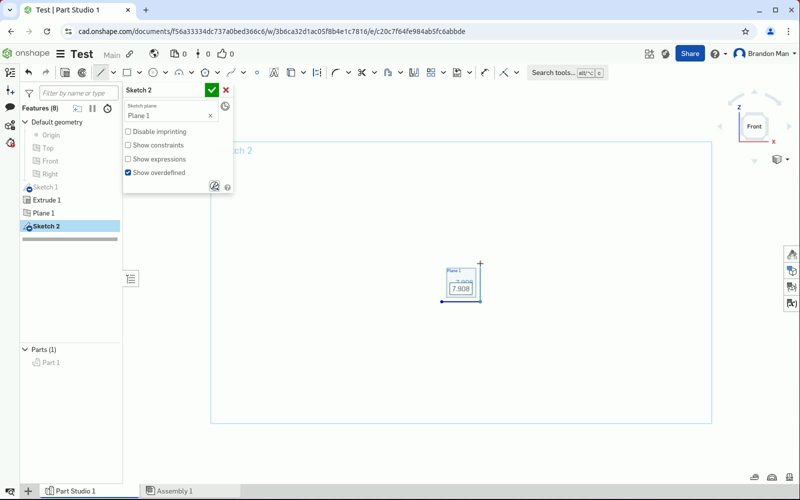
mouse_move(510, 263)
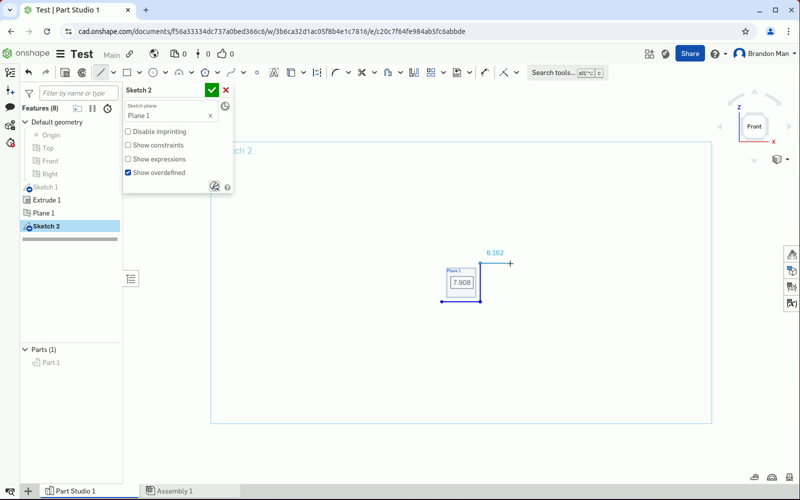
mouse_move(441, 263)
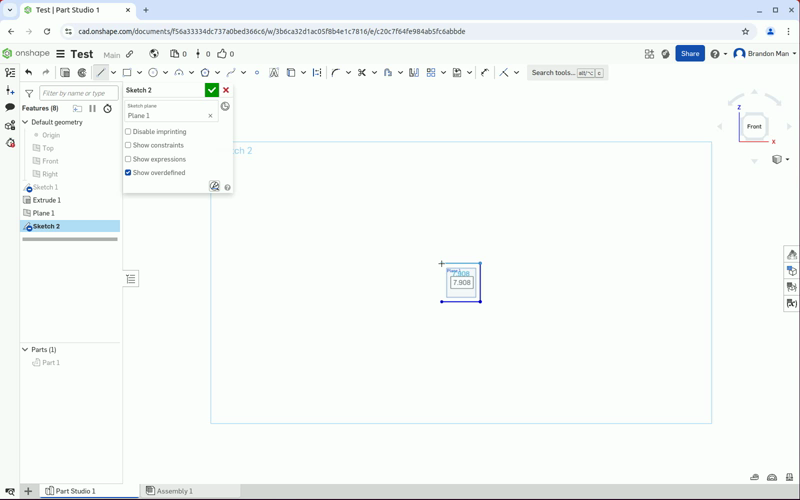
click(441, 263)
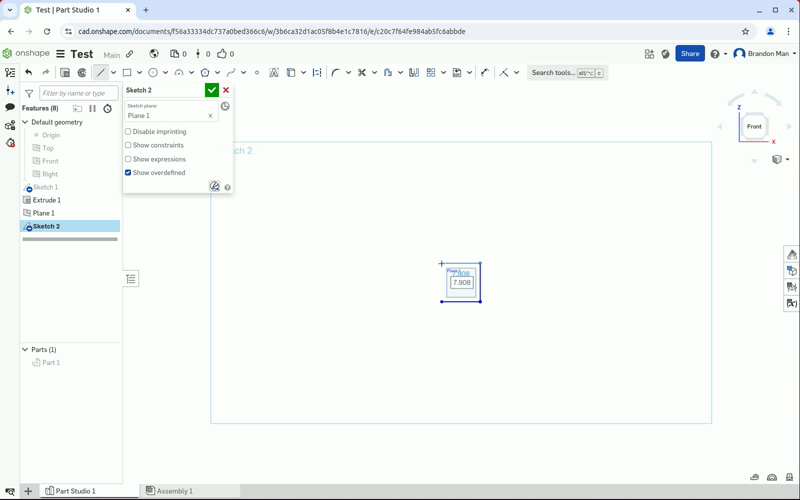
key_up(shift)
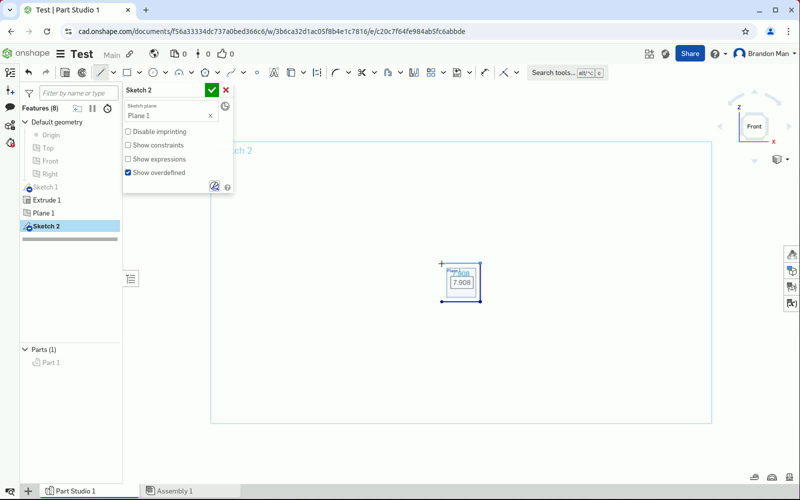
mouse_move(471, 263)
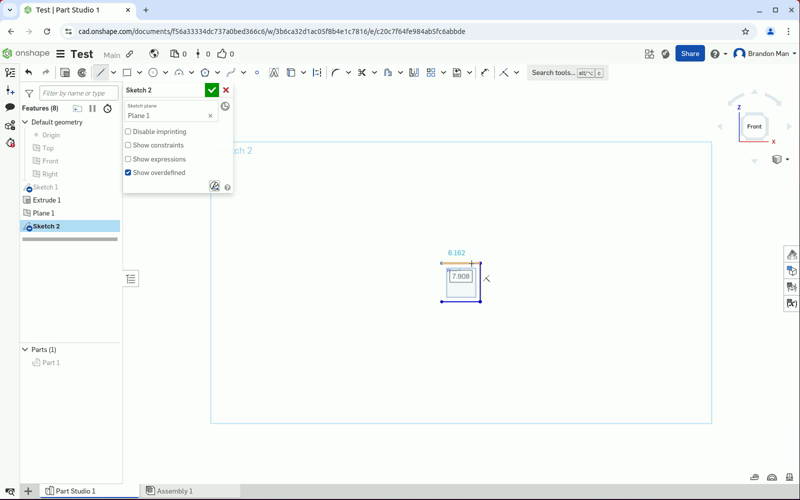
key_down(shift)
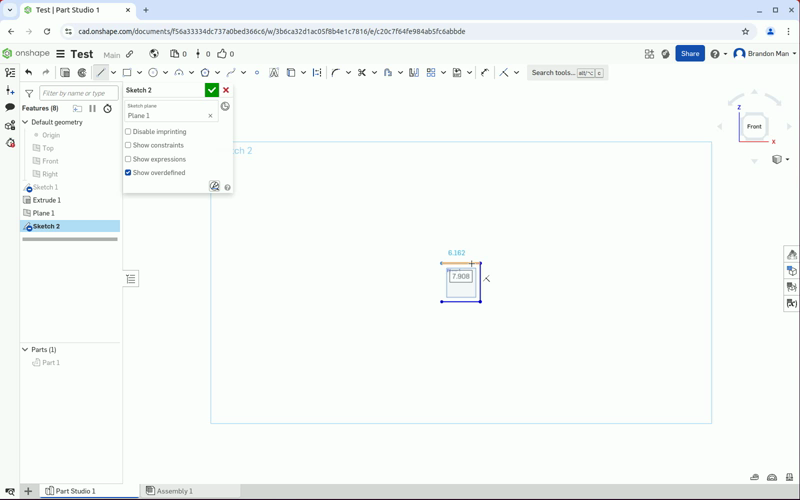
mouse_move(441, 301)
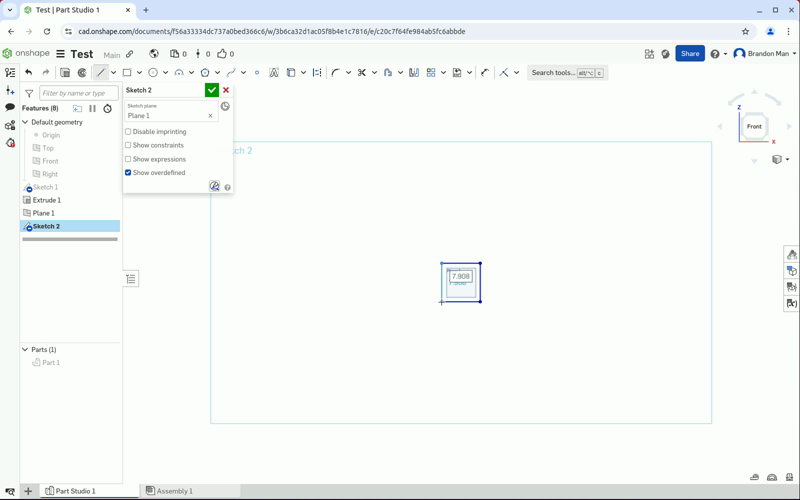
key_up(shift)
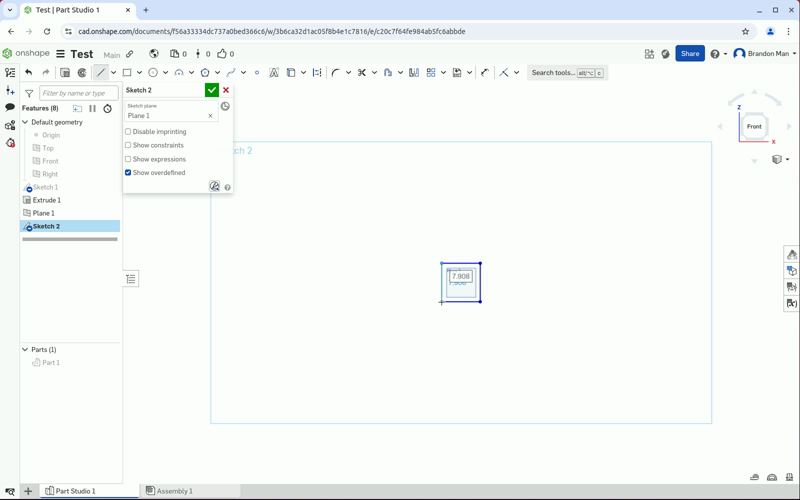
click(441, 301)
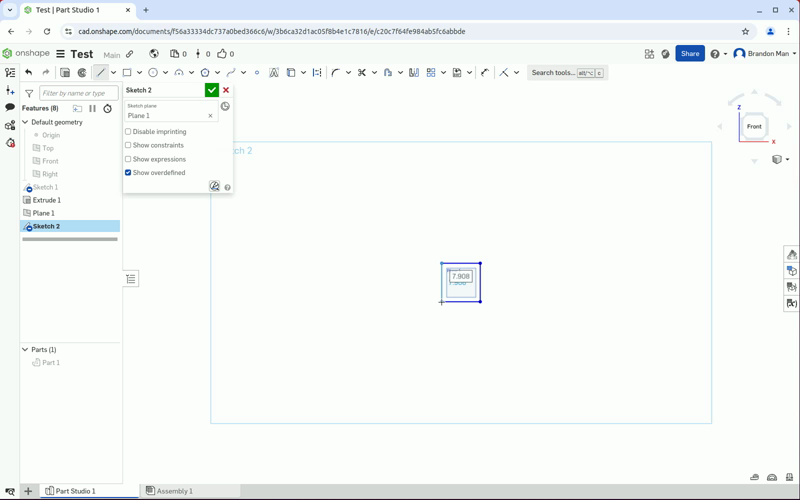
key(esc)
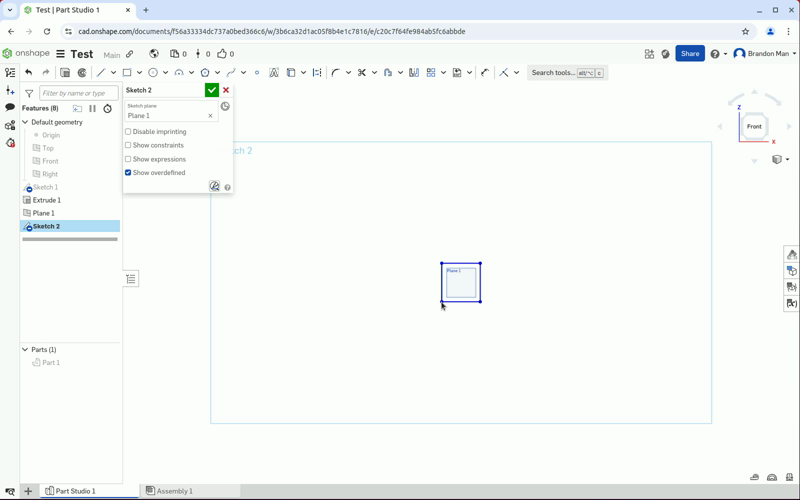
mouse_move(465, 282)
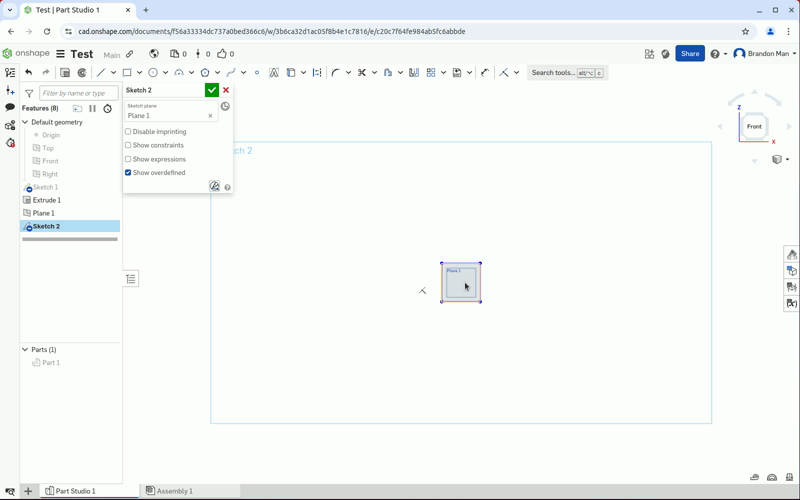
scroll(6)
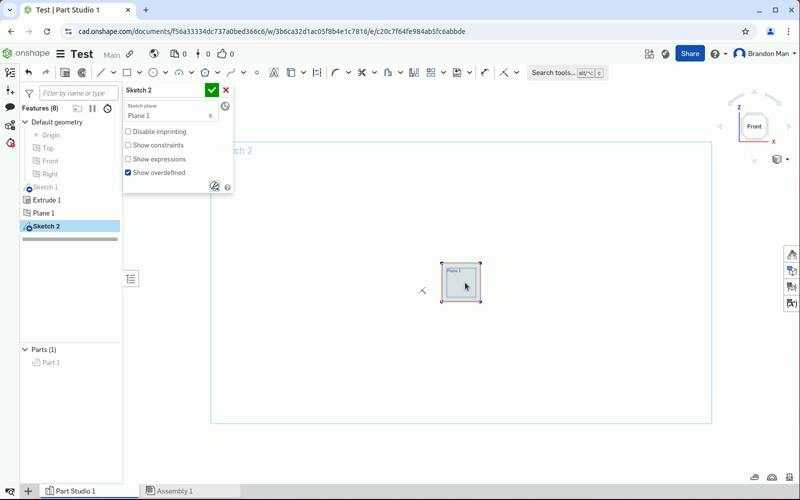
scroll(6)
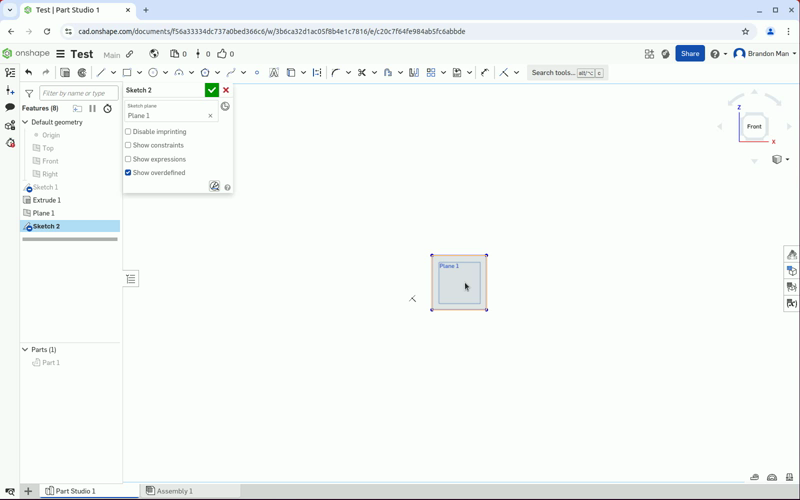
scroll(6)
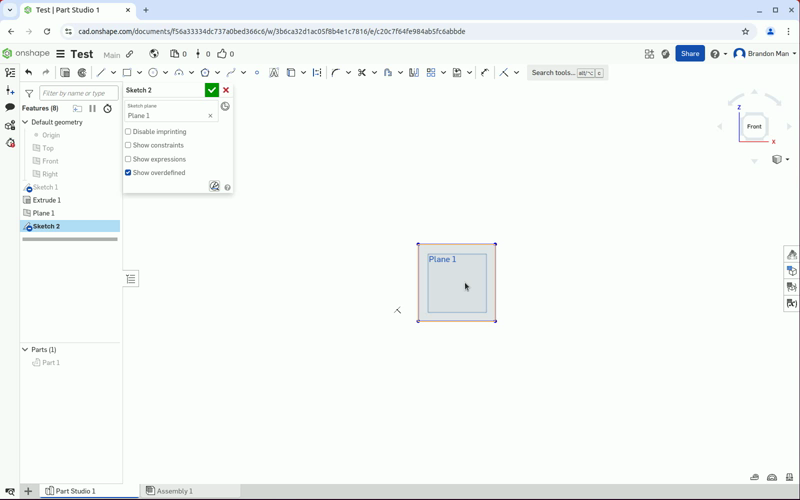
scroll(6)
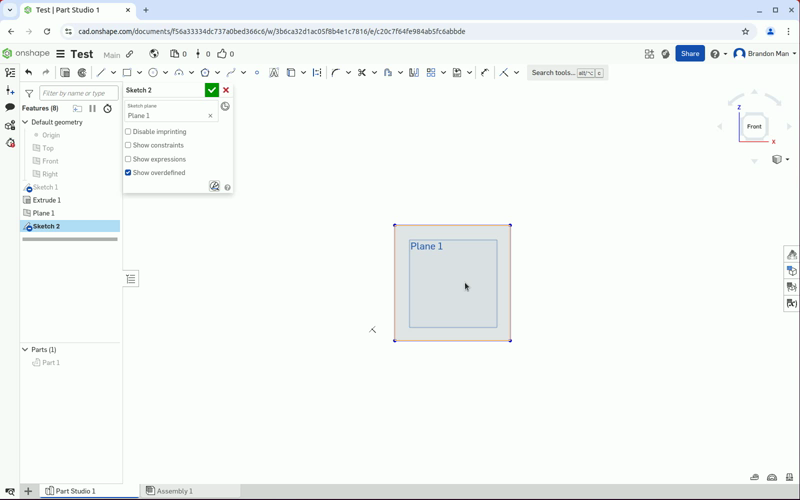
scroll(6)
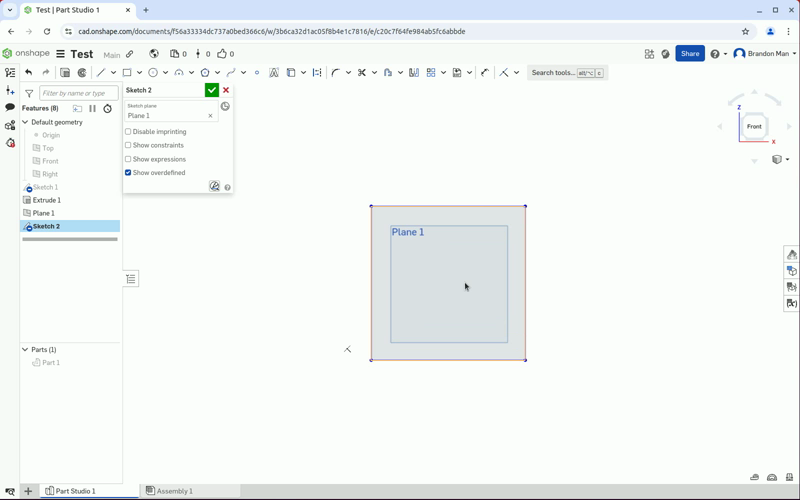
scroll(6)
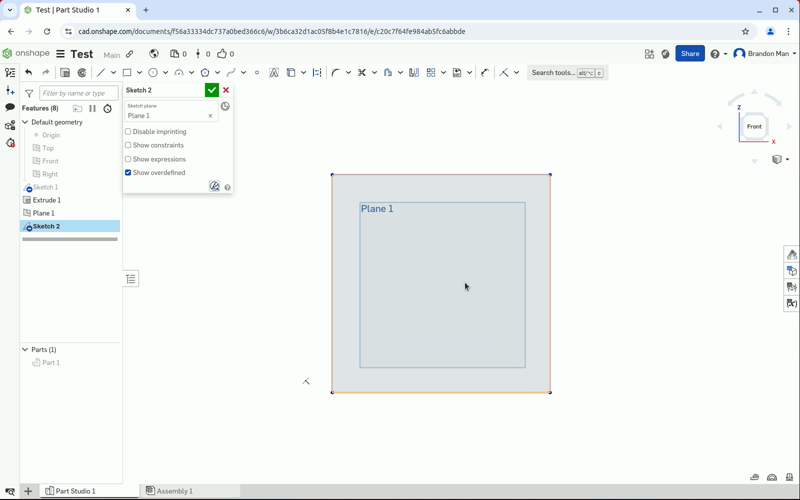
scroll(6)
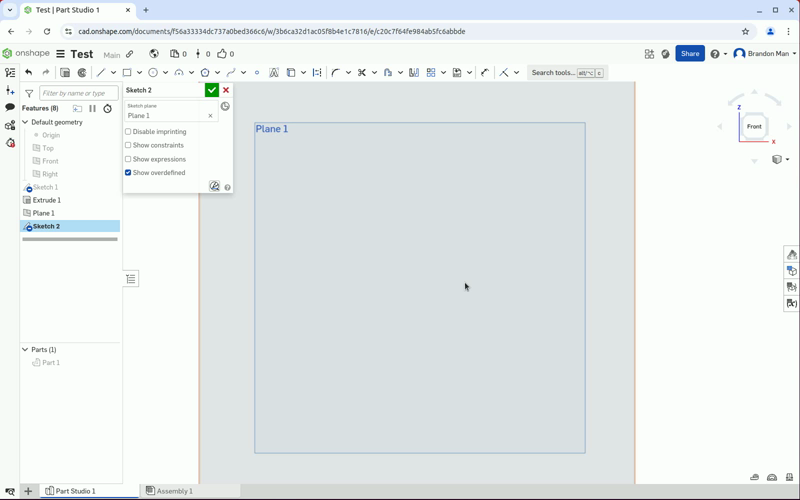
click(465, 282)
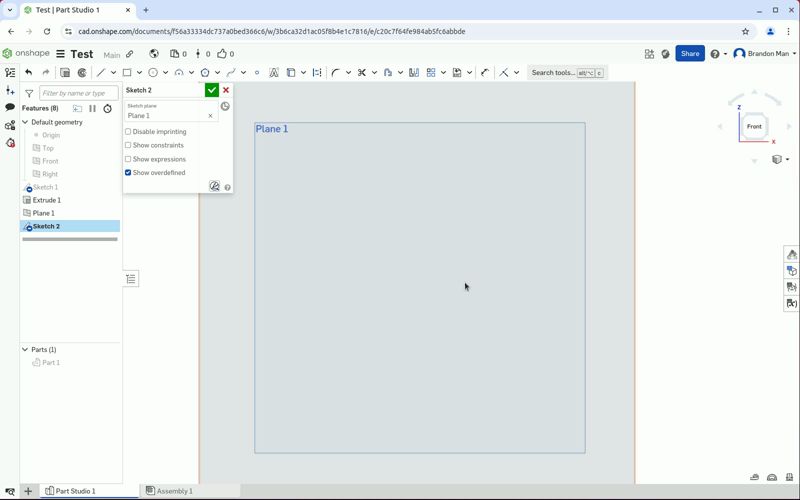
scroll(-6)
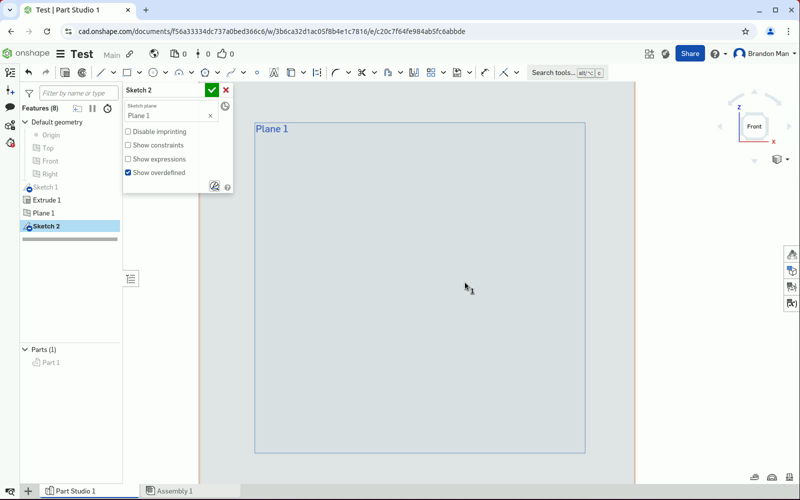
scroll(-6)
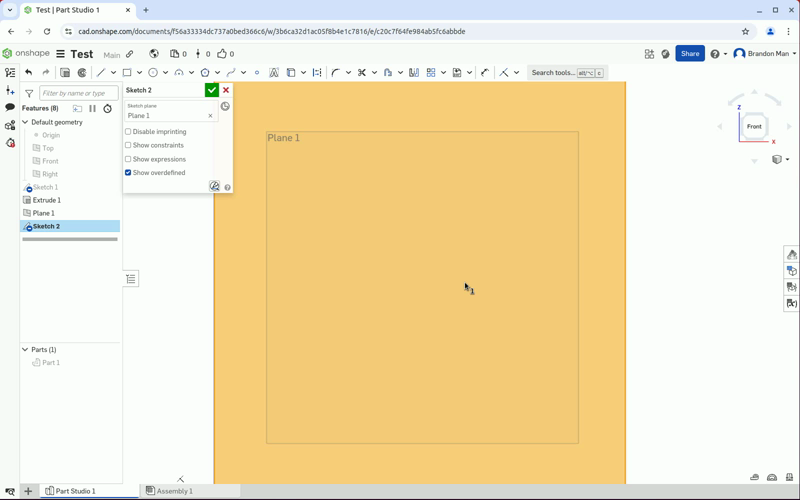
scroll(-6)
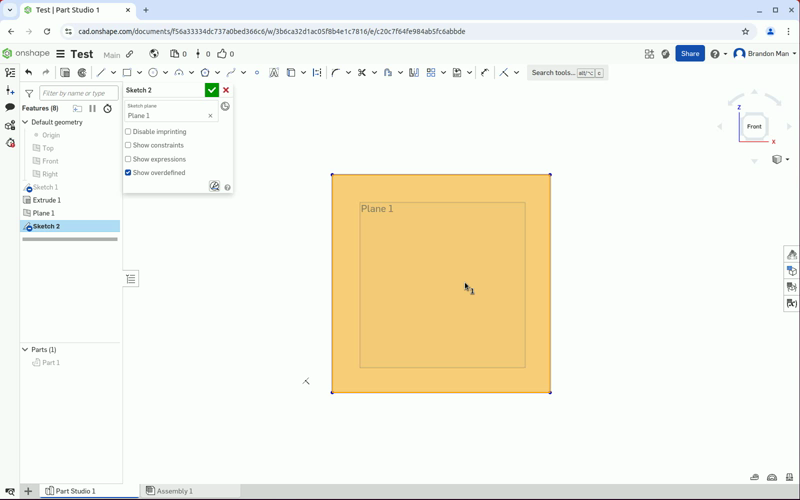
scroll(-6)
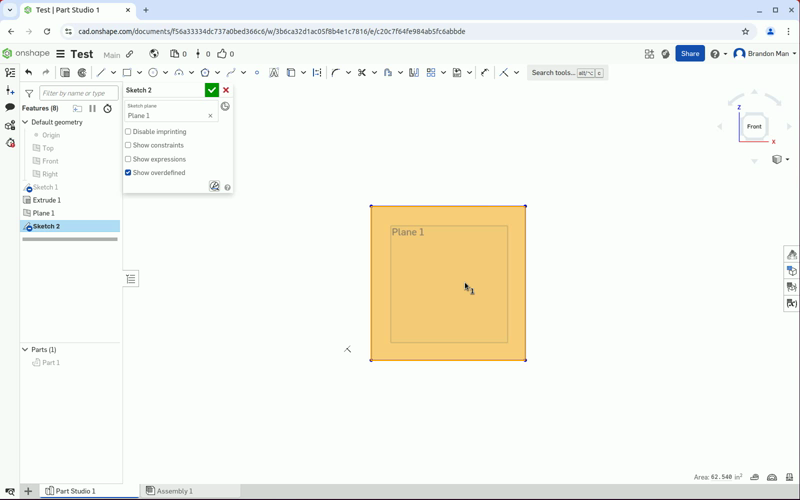
scroll(-6)
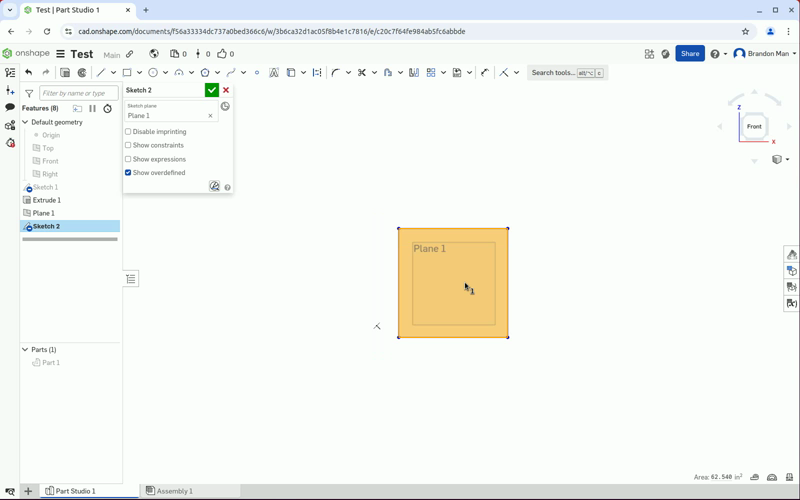
scroll(-6)
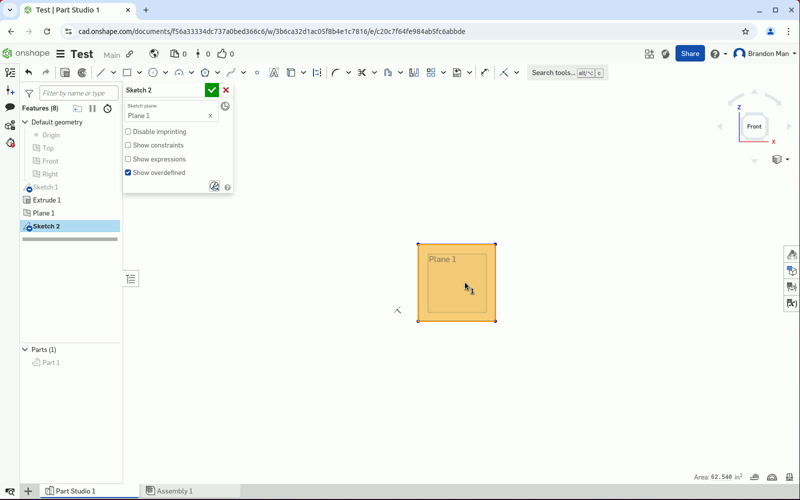
scroll(-6)
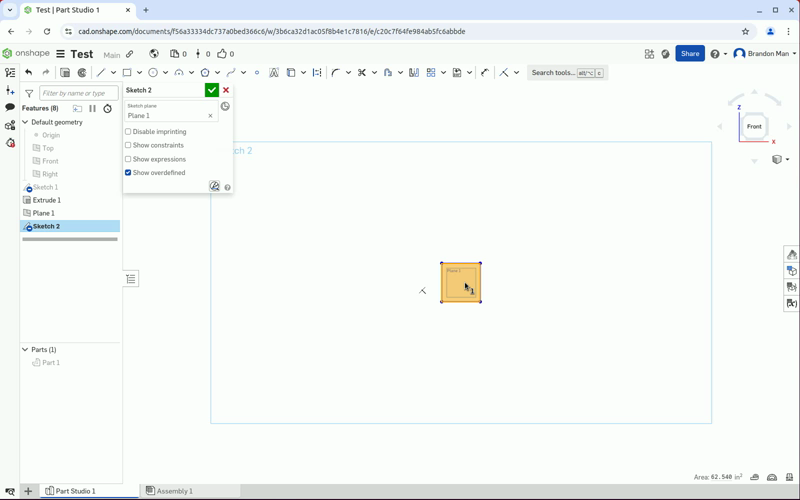
mouse_move(73, 352)
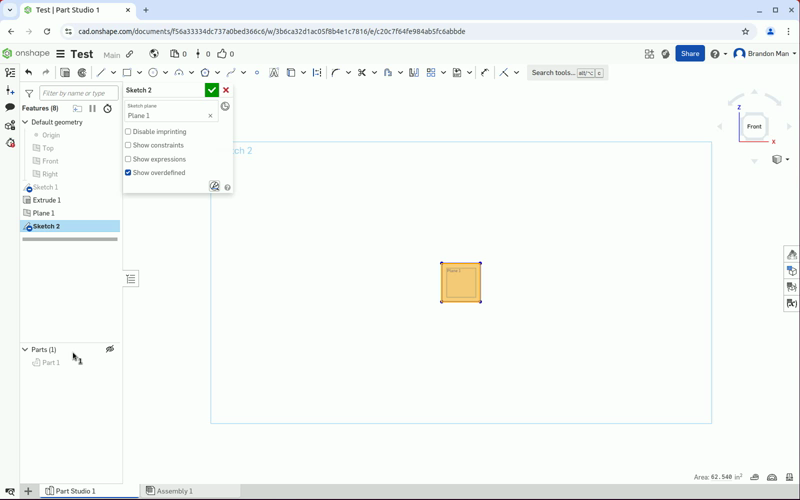
key(shift+y)
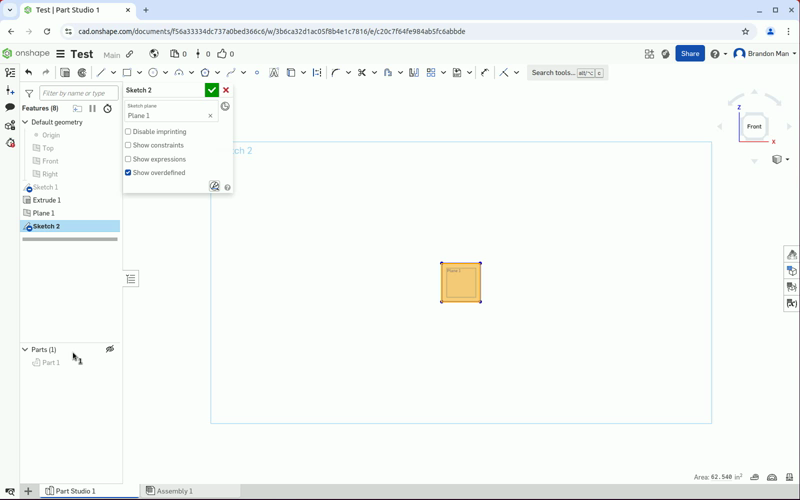
key(shift+e)
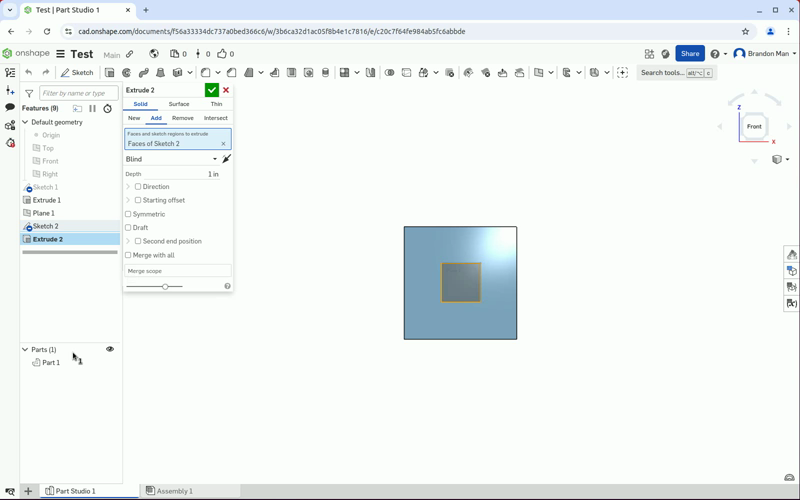
mouse_move(143, 106)
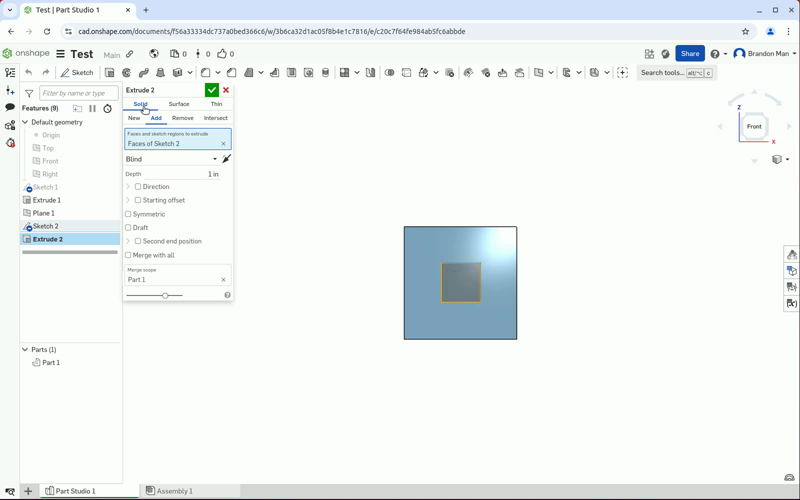
click(143, 106)
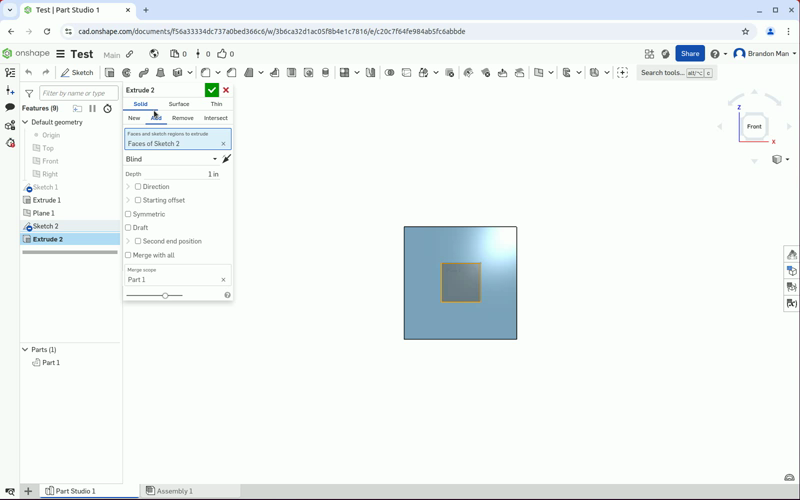
mouse_move(186, 120)
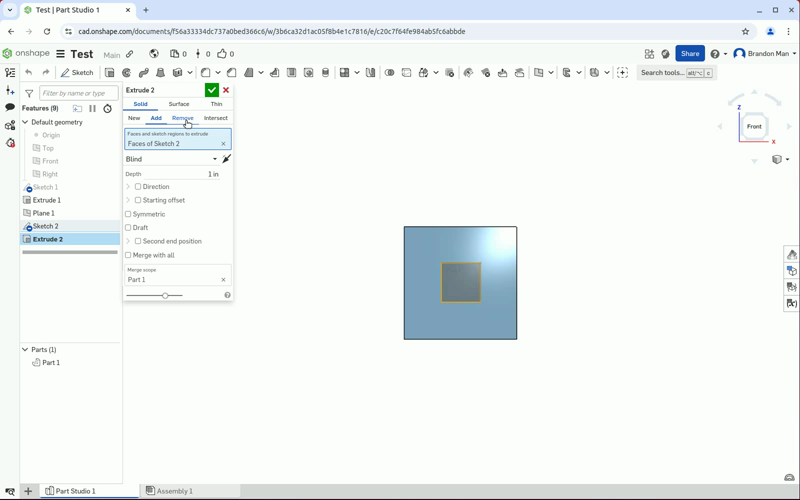
click(186, 120)
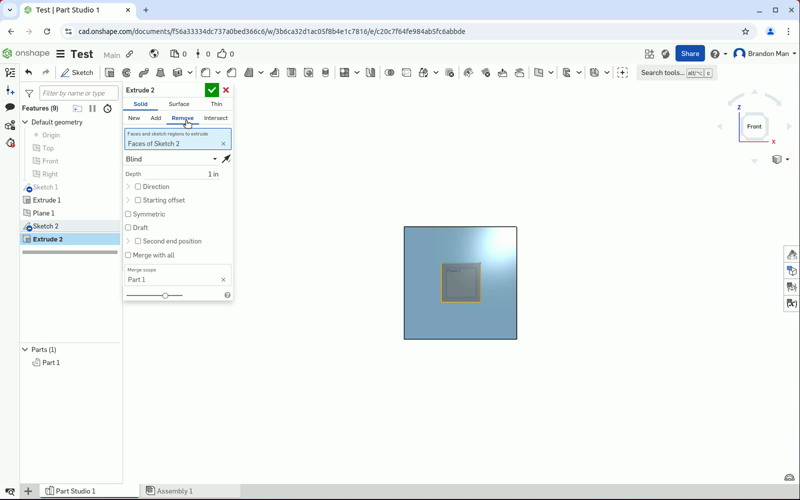
key(tab, 4)
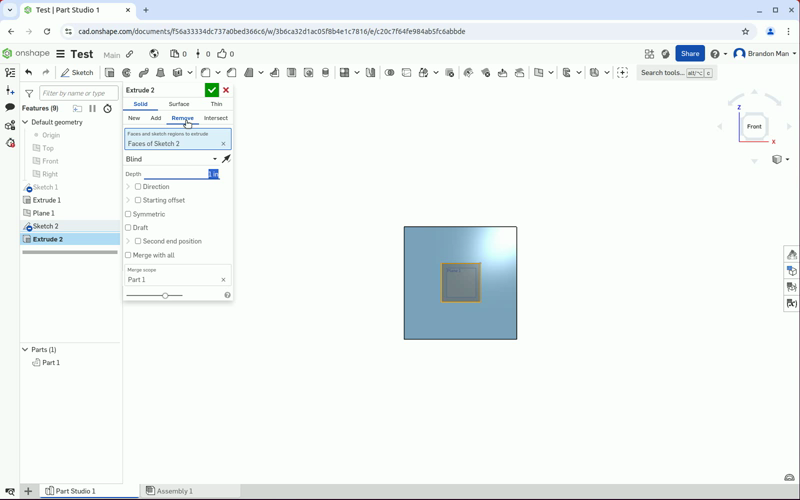
text(23.108)
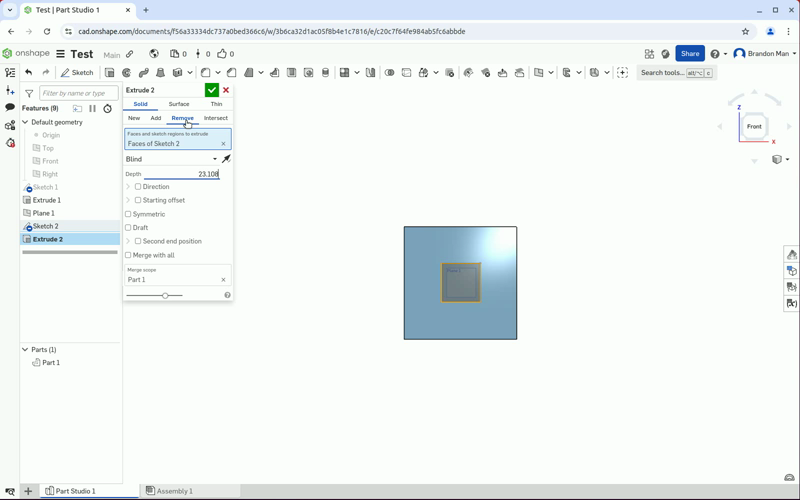
key(tab, 6)
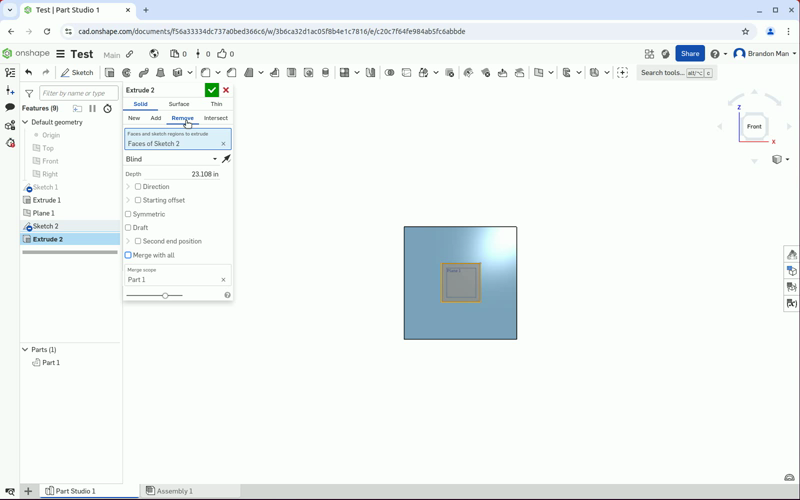
key(space)
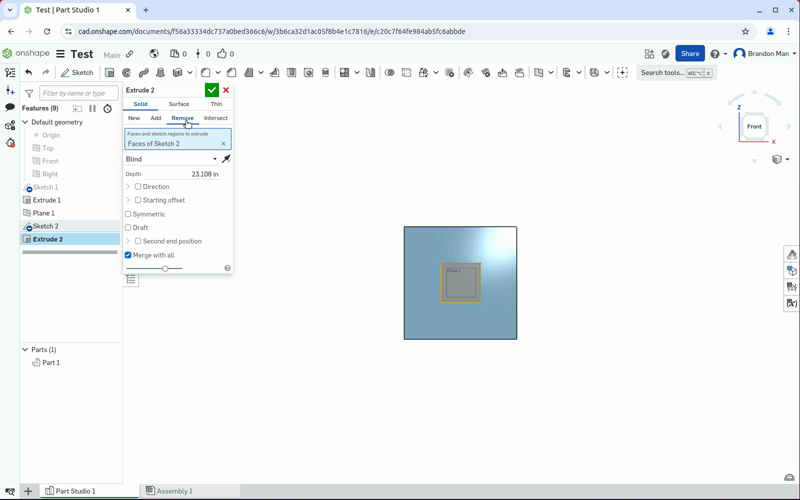
key(enter)
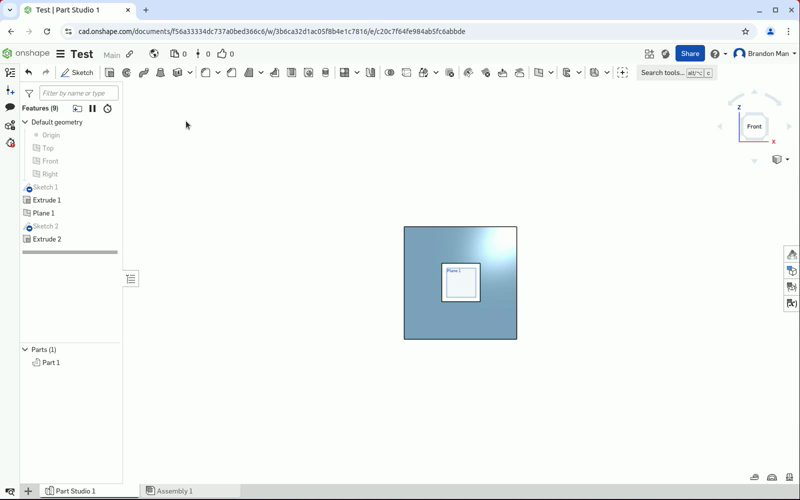
key(shift+h)
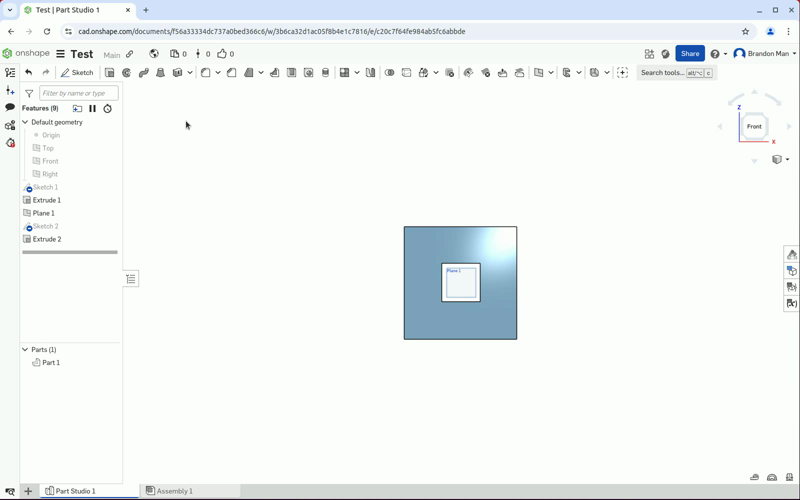
key(shift+h)
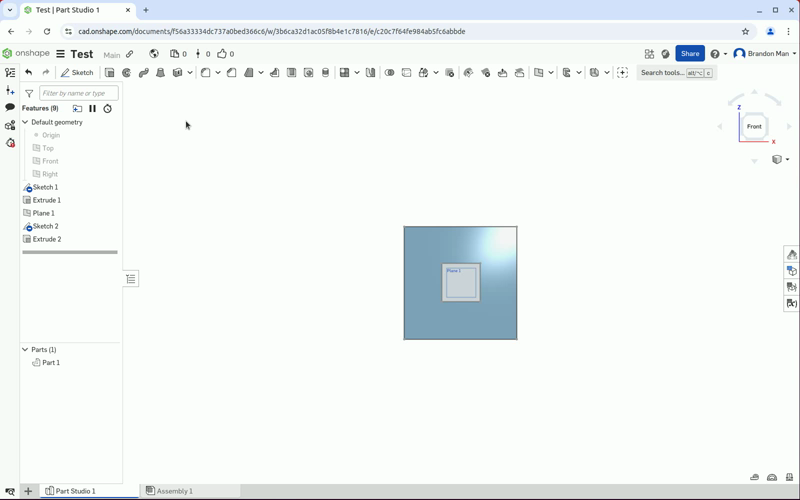
key(shift+7)
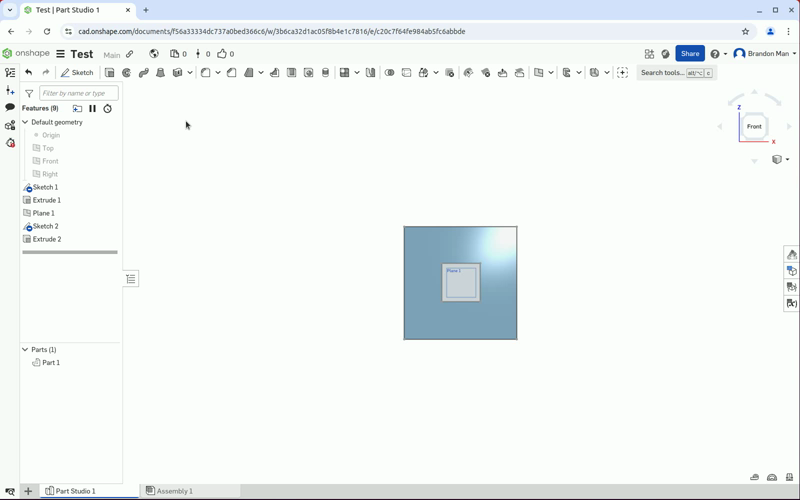
key(left, 2)
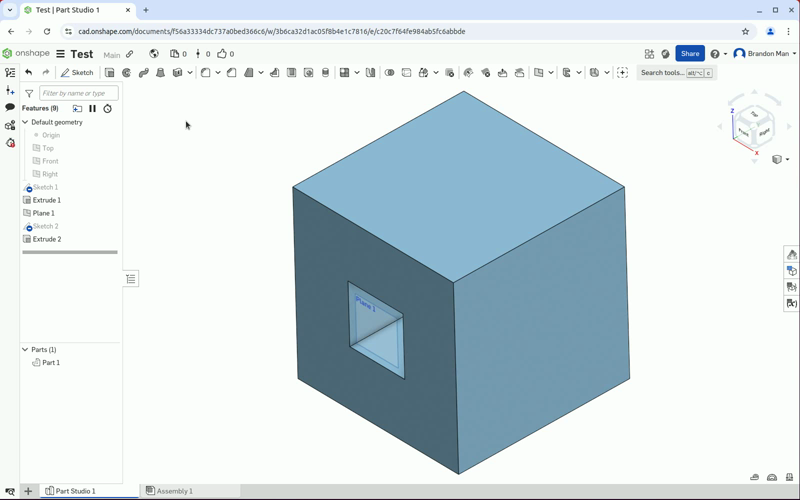
key(down, 2)
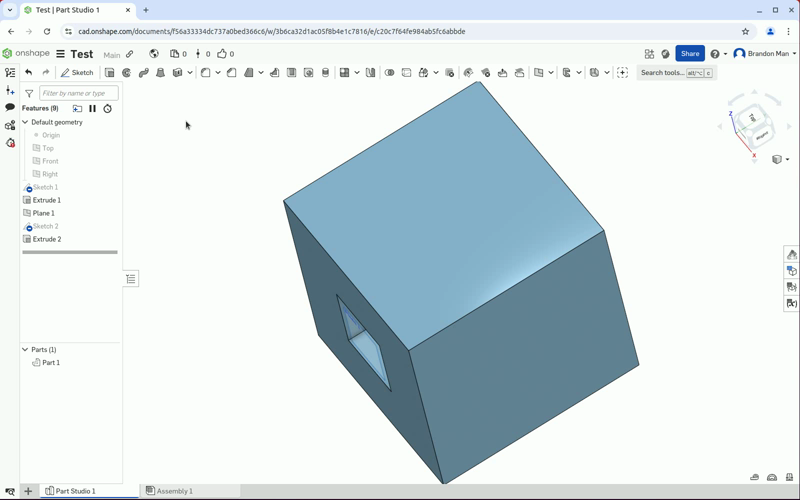
key(up, 2)
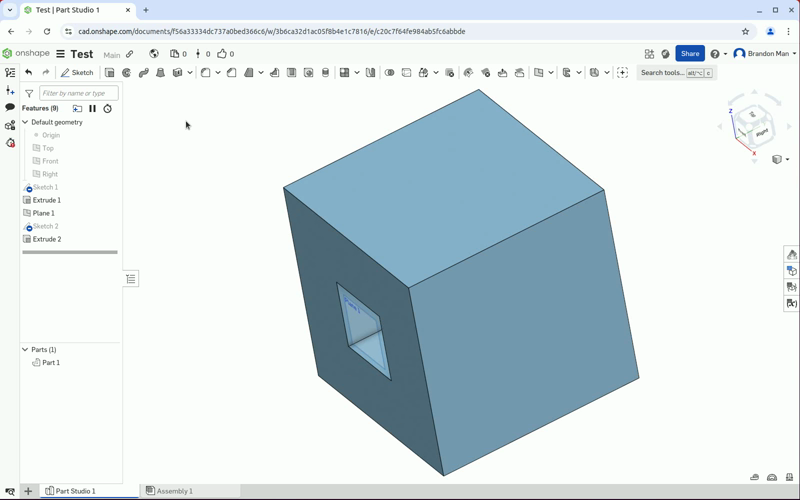
key(right, 2)
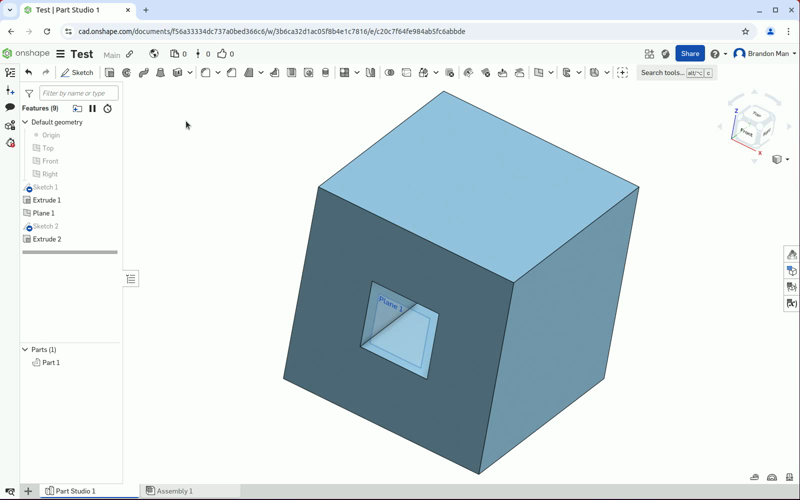
mouse_move(73, 189)
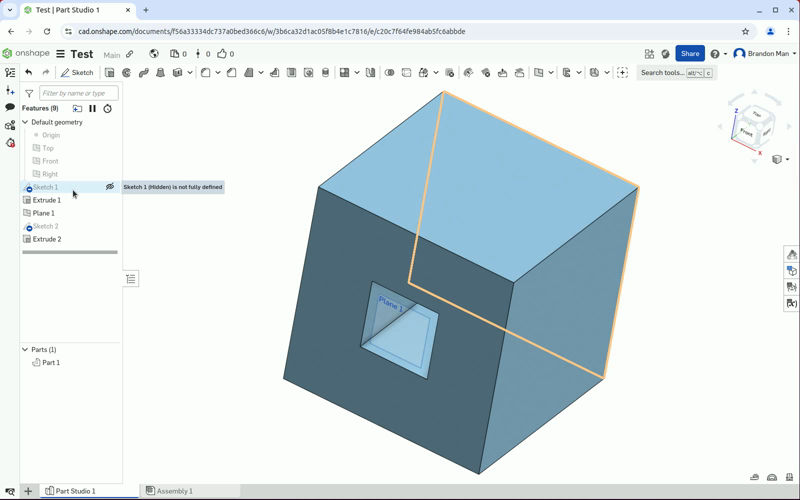
click(73, 189)